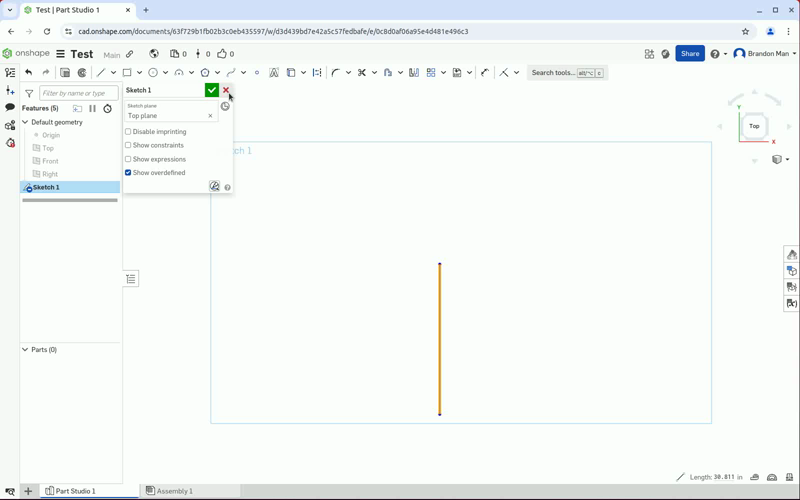
key(shift+h)
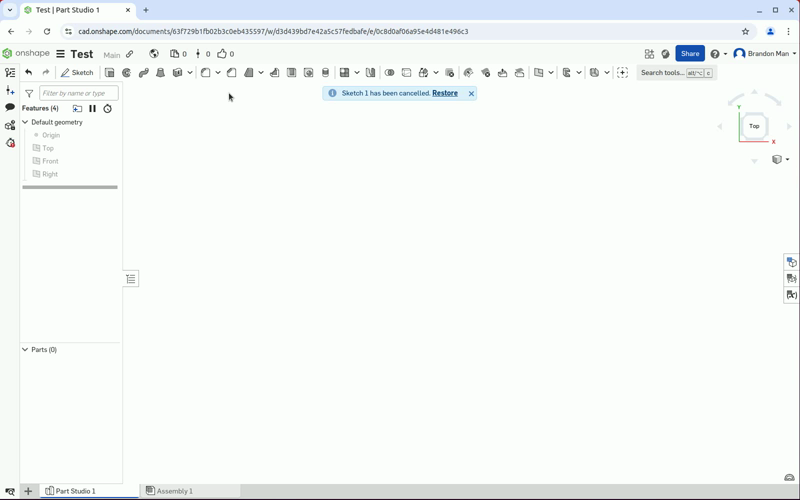
mouse_move(73, 352)
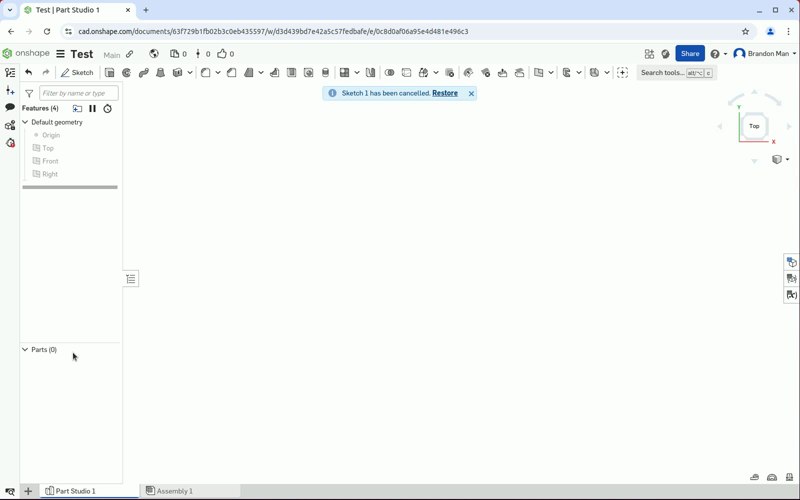
key(y)
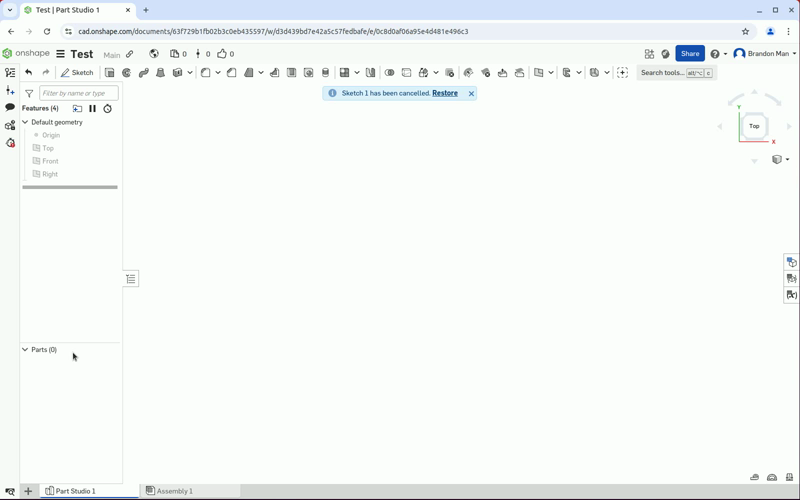
key(shift+p)
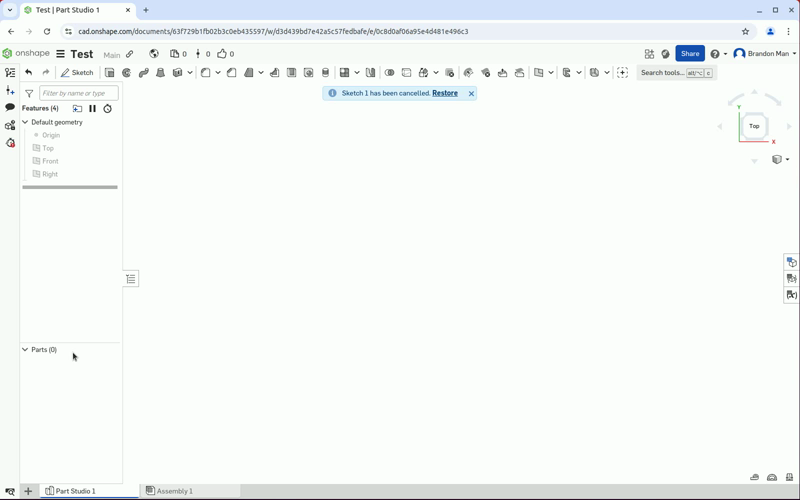
key(space)
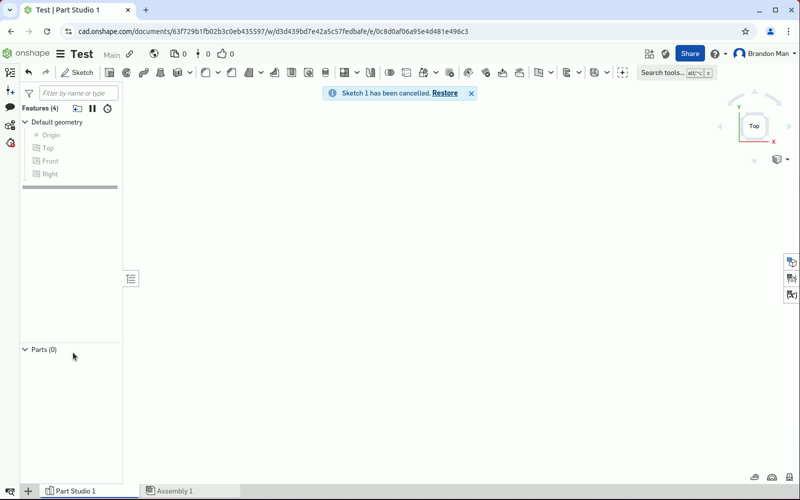
key_down(shift)
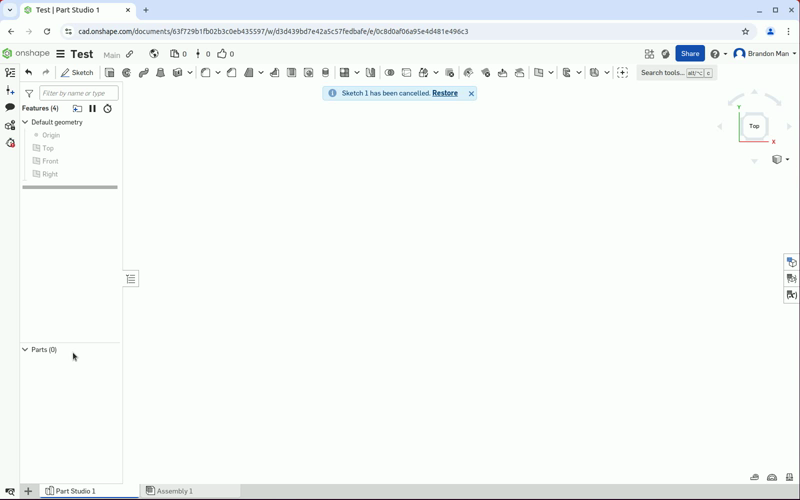
key(up)
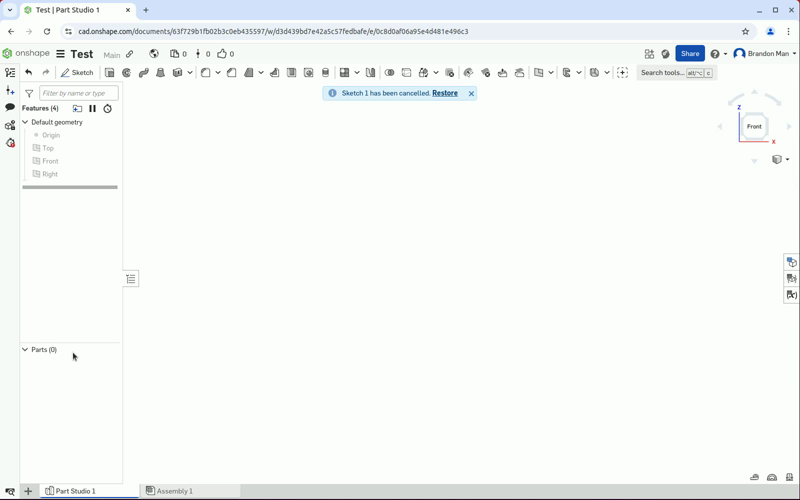
key_up(shift)
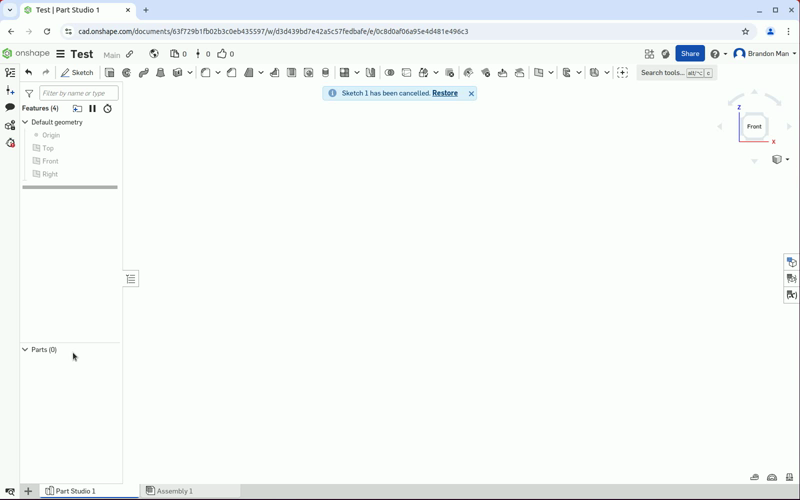
mouse_move(73, 352)
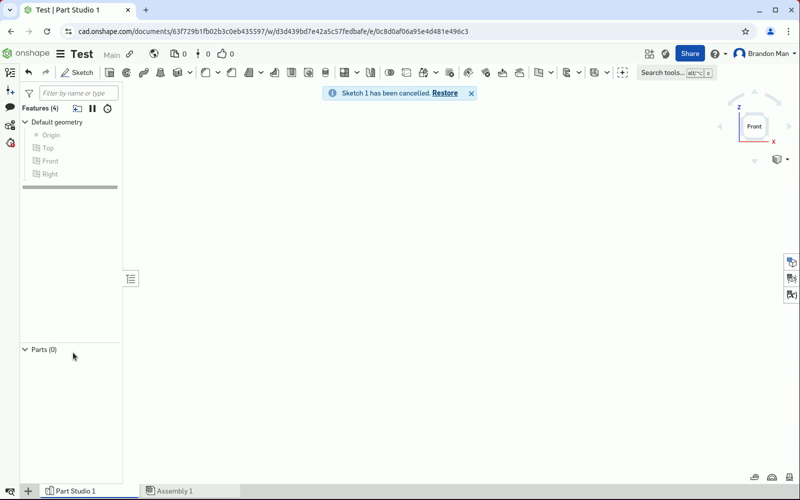
key(shift+y)
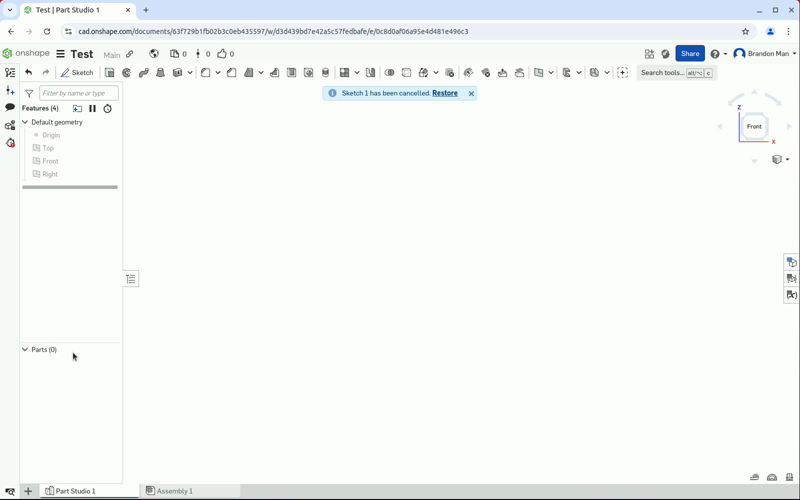
key(shift+s)
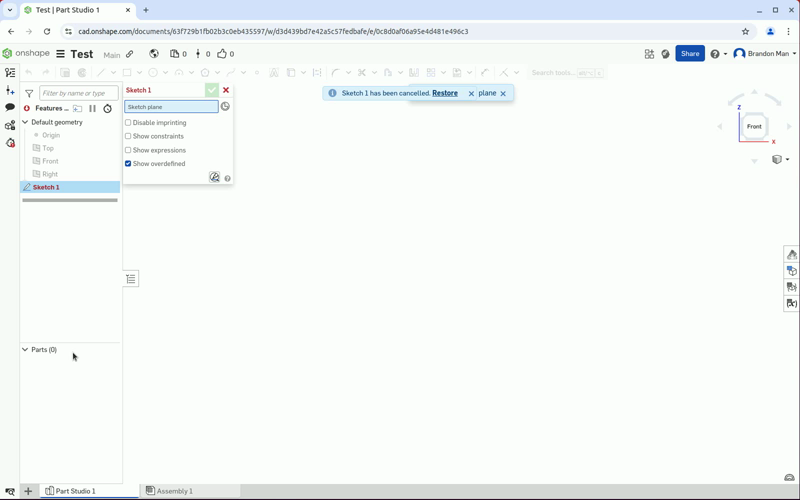
mouse_move(73, 163)
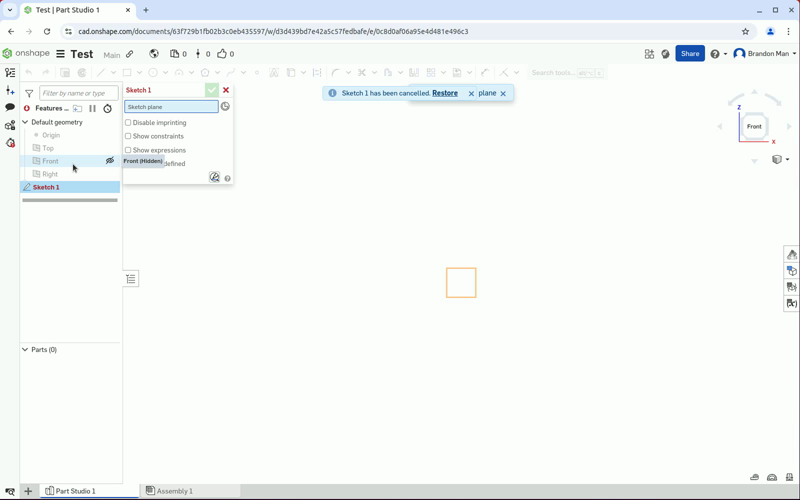
click(73, 163)
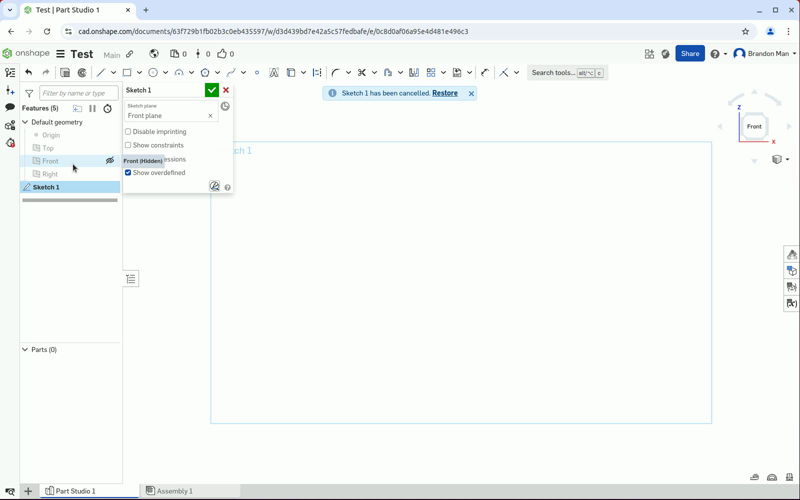
mouse_move(73, 352)
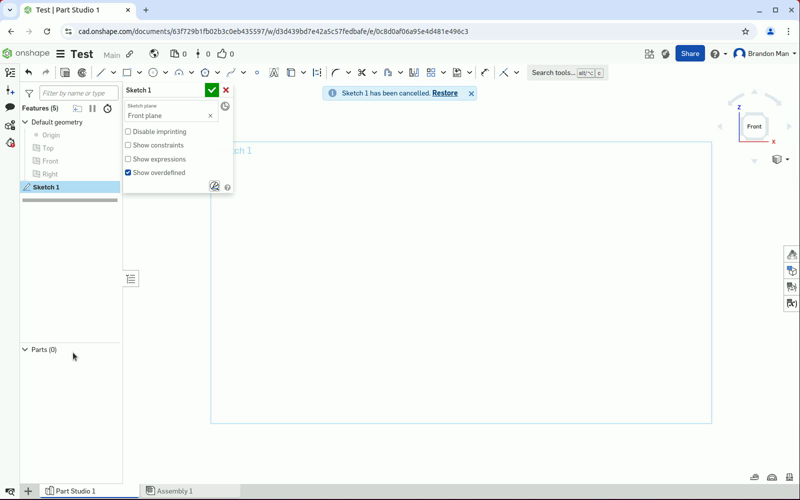
key(y)
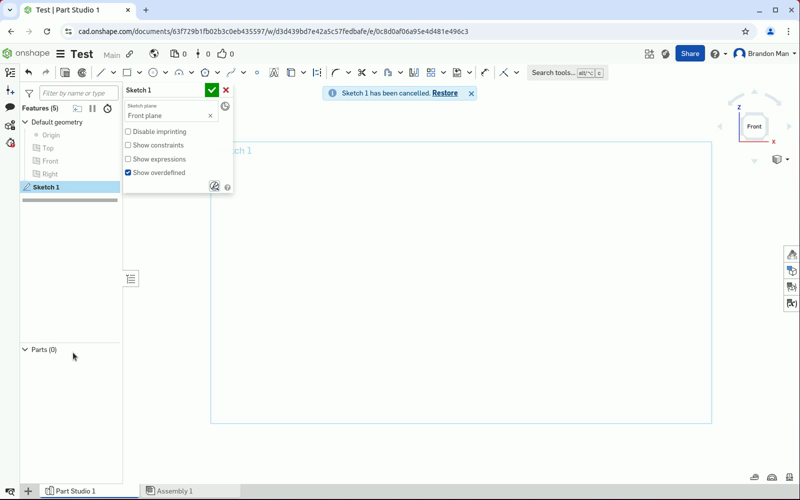
key(l)
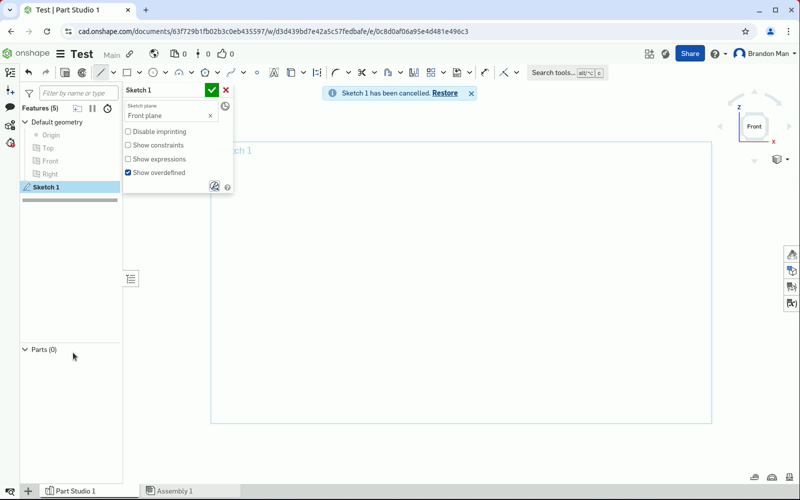
key_down(shift)
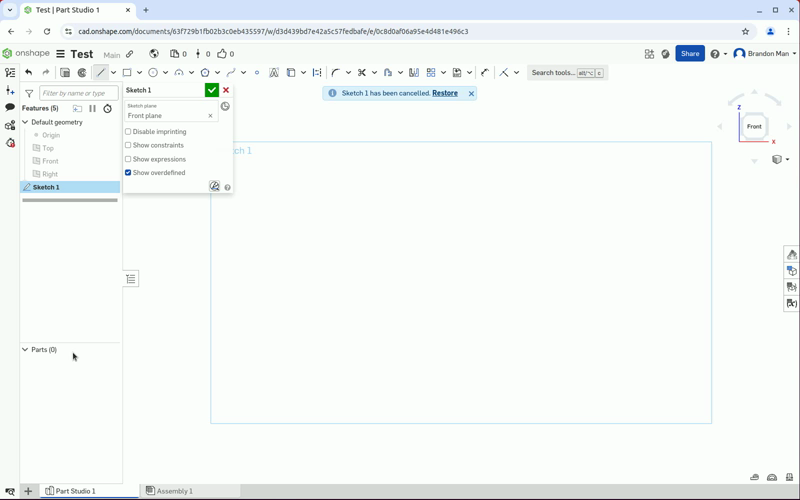
mouse_move(460, 282)
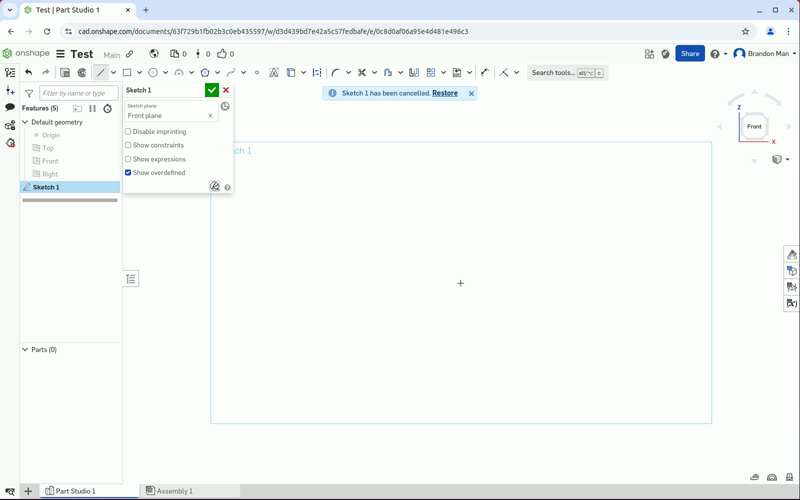
click(460, 282)
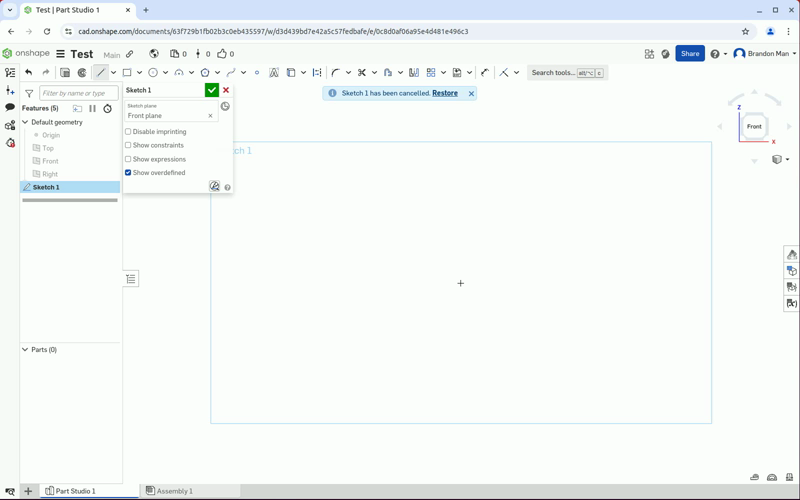
key_up(shift)
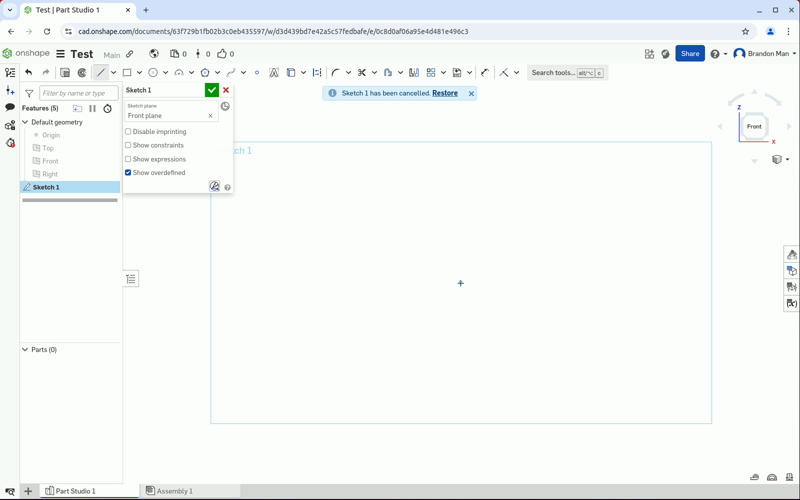
key_down(shift)
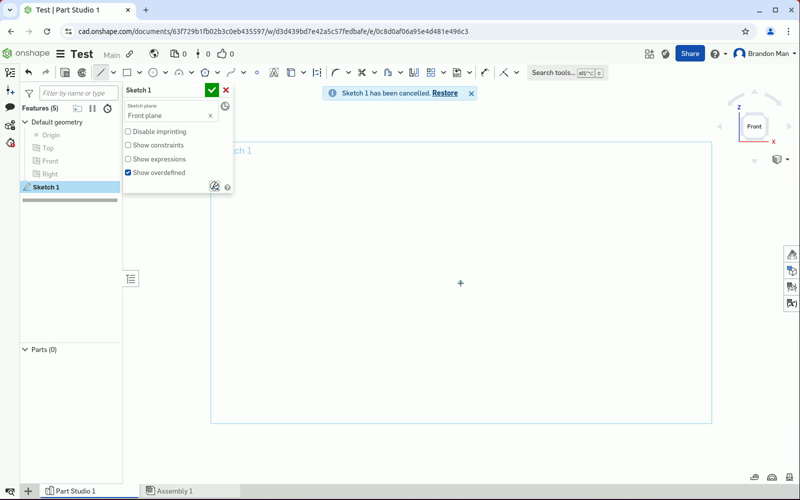
mouse_move(573, 282)
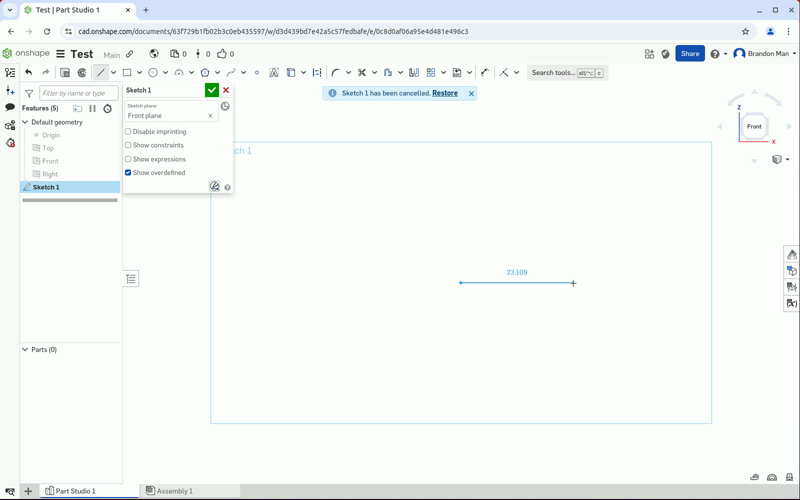
click(573, 282)
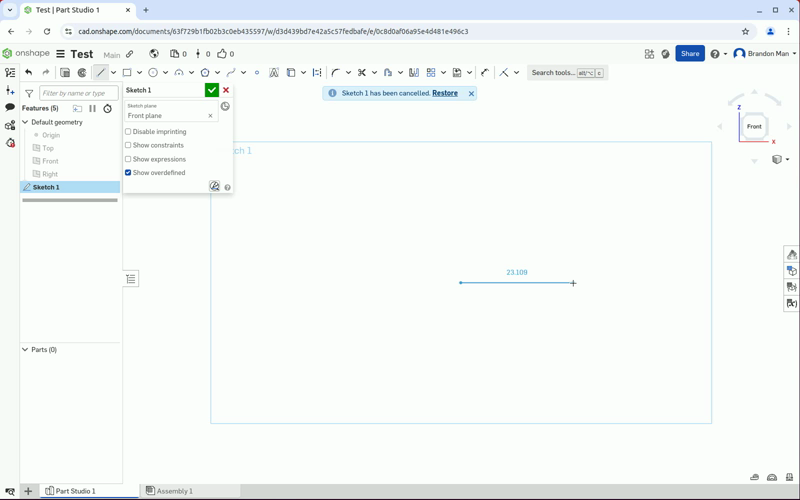
key_up(shift)
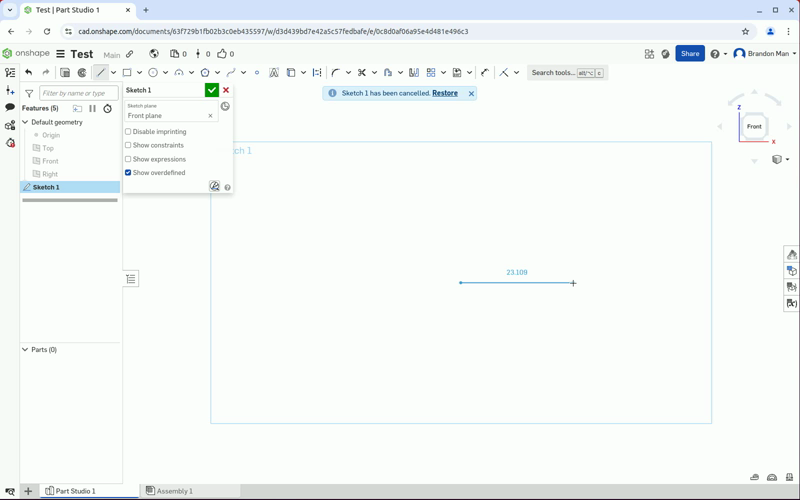
key_down(shift)
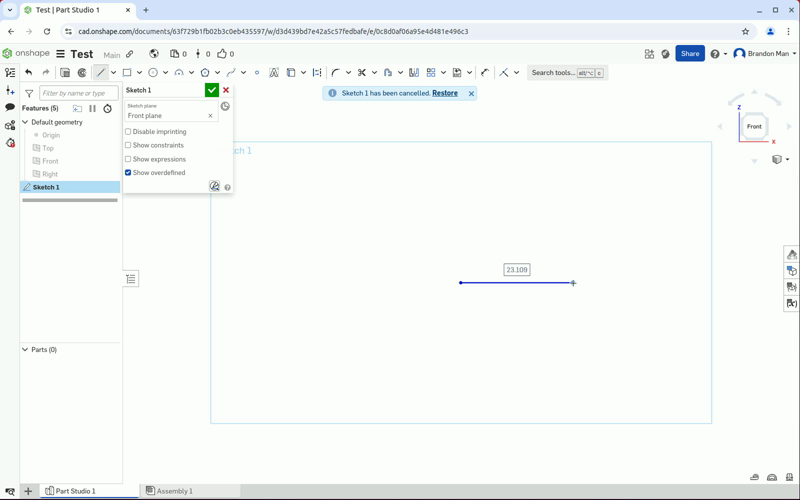
mouse_move(589, 282)
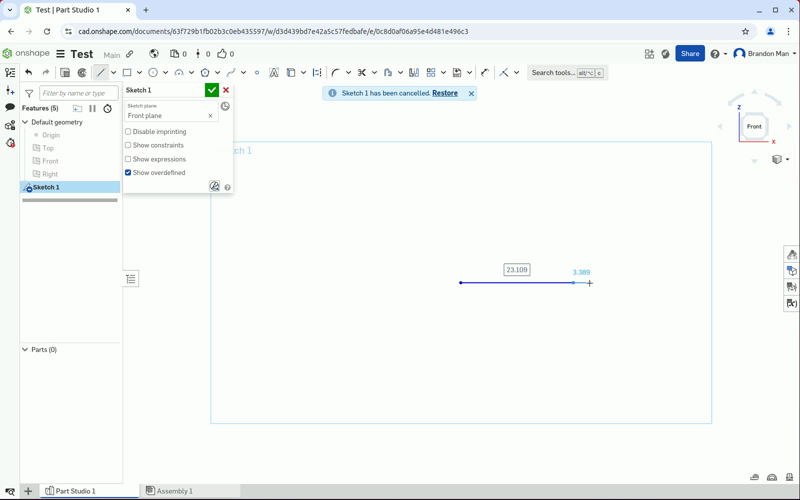
mouse_move(573, 261)
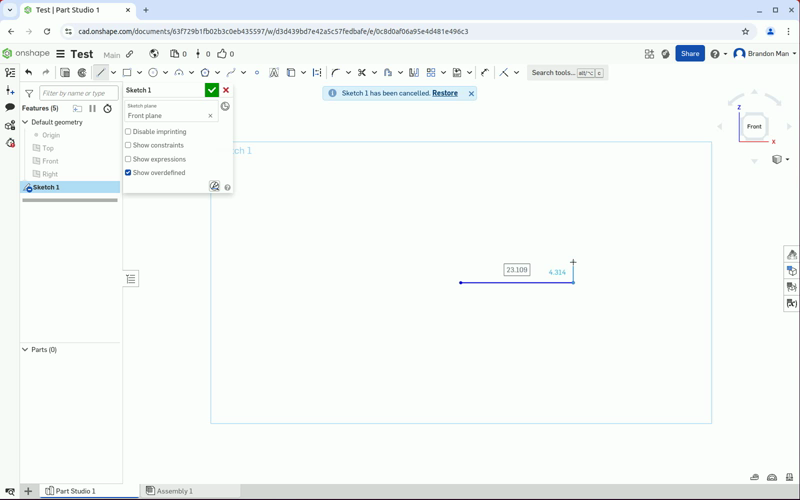
click(573, 261)
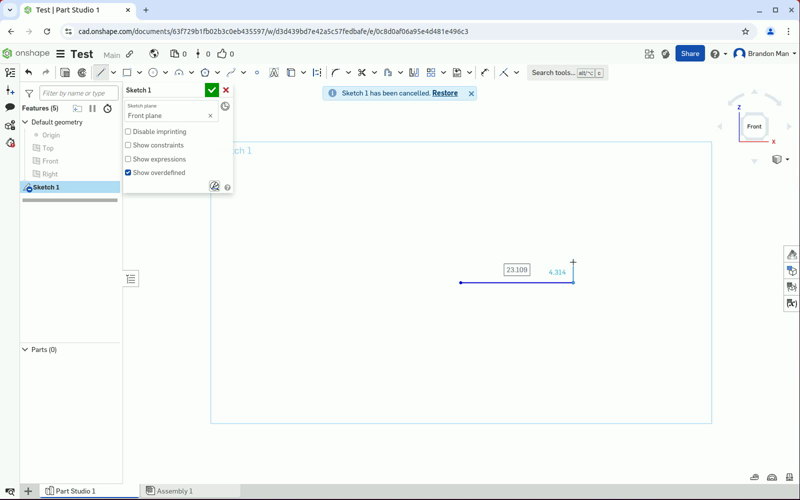
key_up(shift)
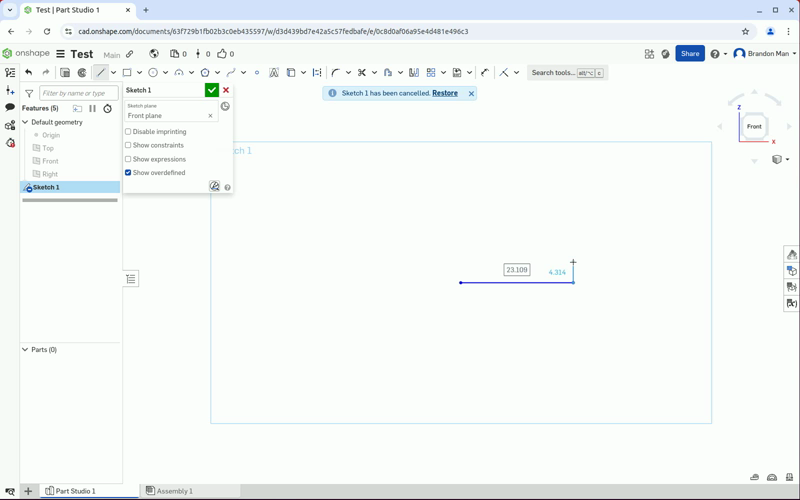
key_down(shift)
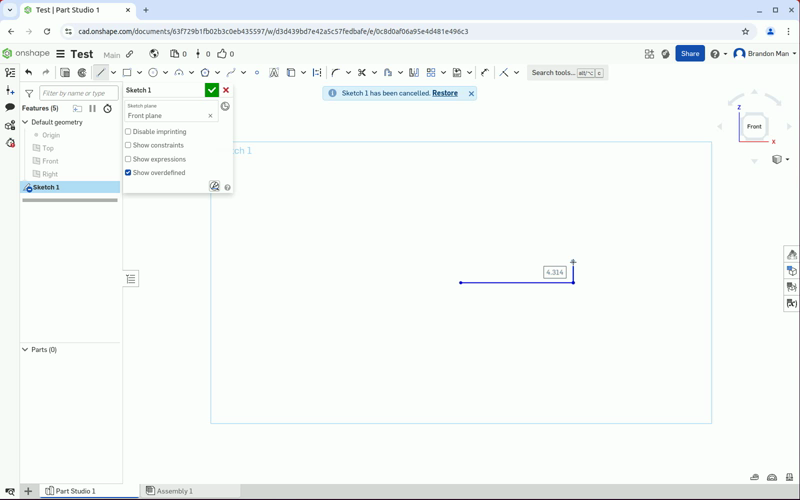
mouse_move(460, 261)
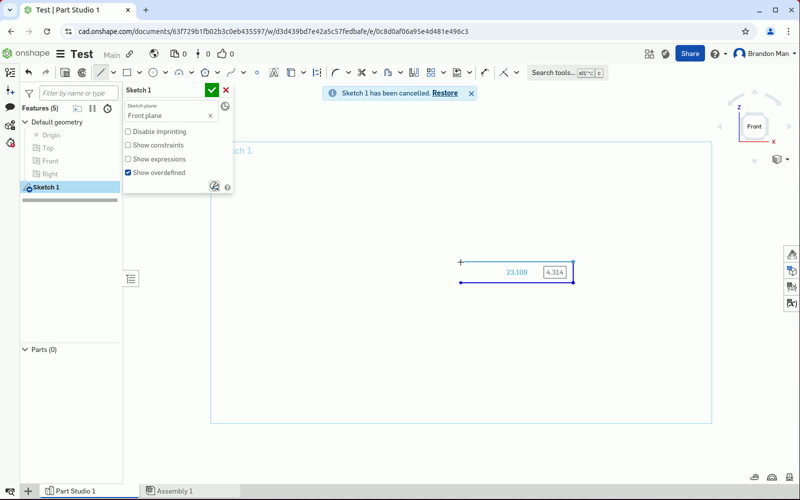
click(460, 261)
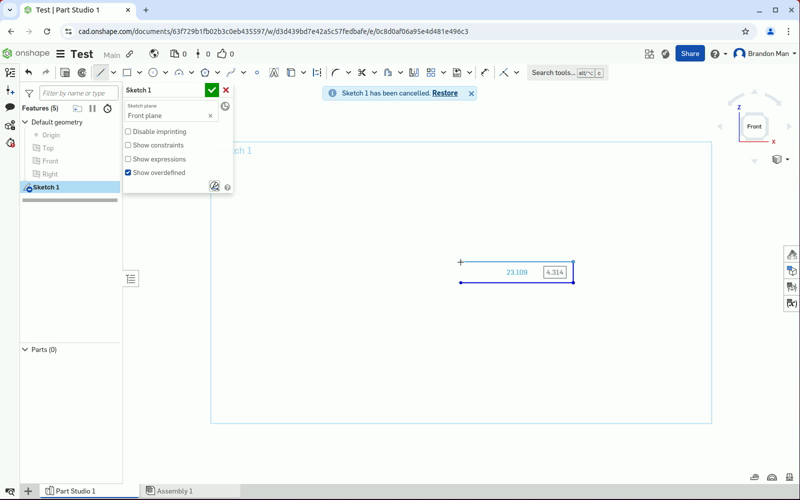
key_up(shift)
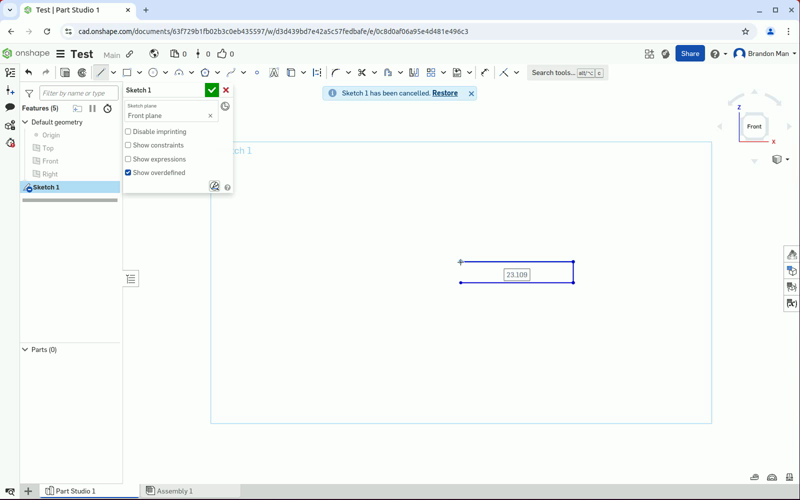
mouse_move(490, 261)
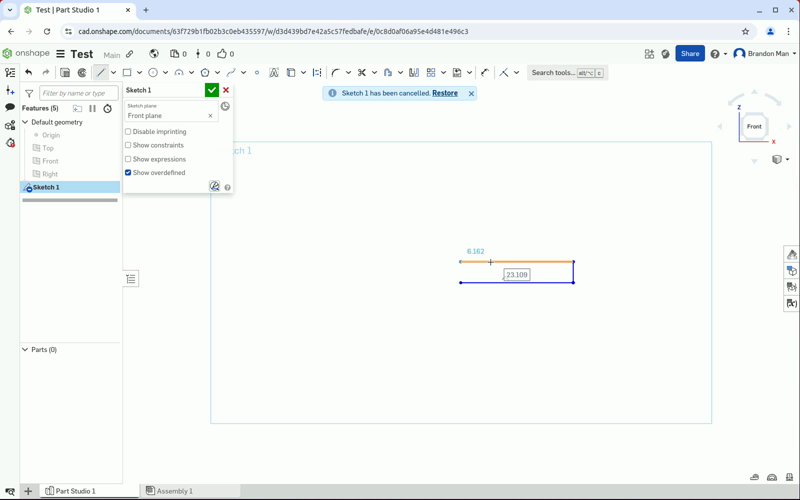
key_down(shift)
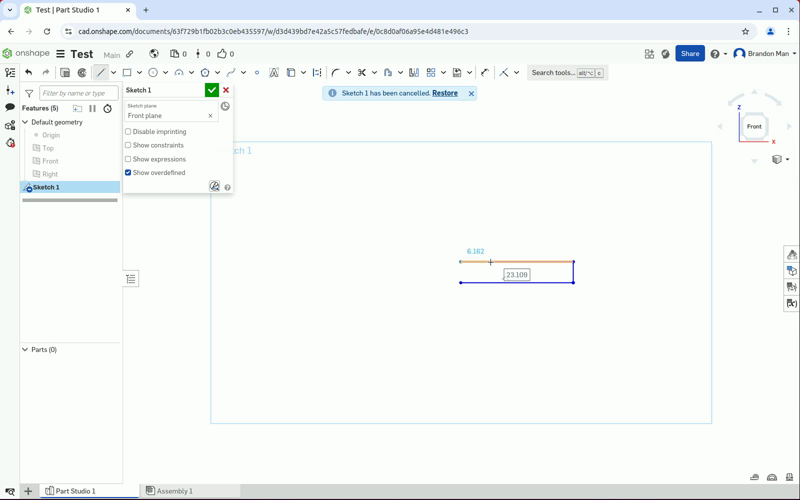
mouse_move(460, 282)
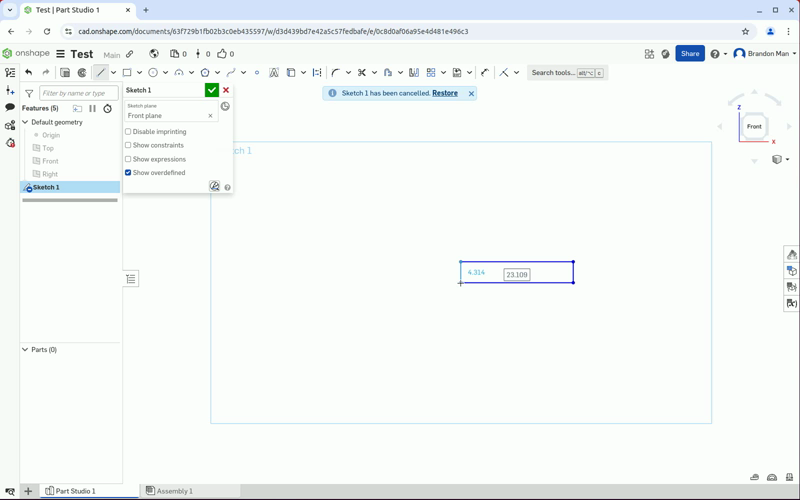
key_up(shift)
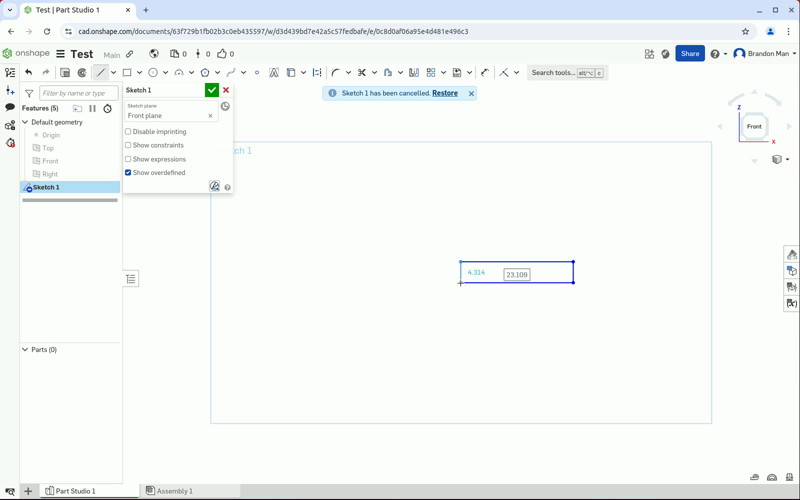
click(460, 282)
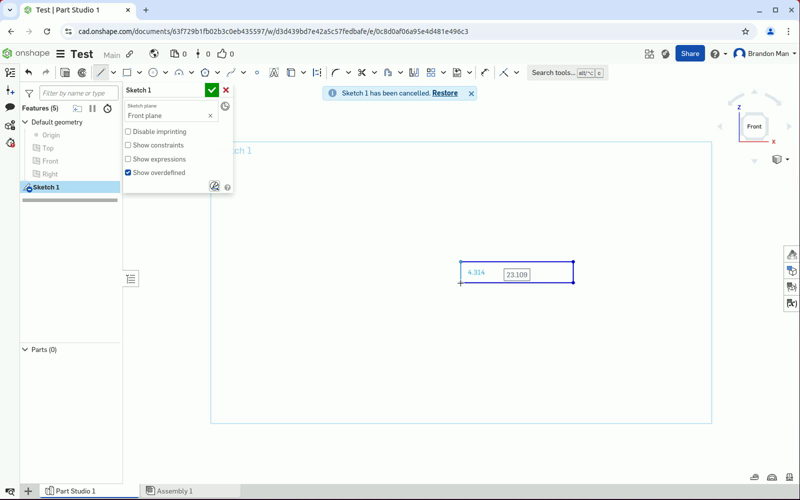
key(esc)
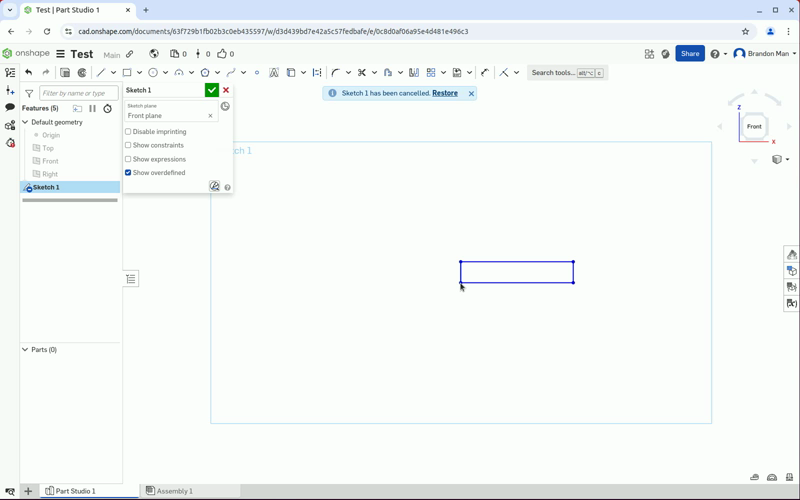
mouse_move(558, 277)
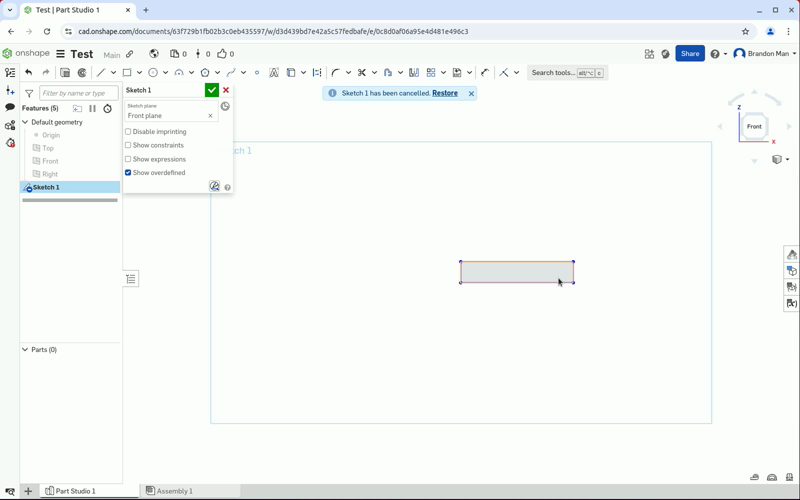
click(558, 277)
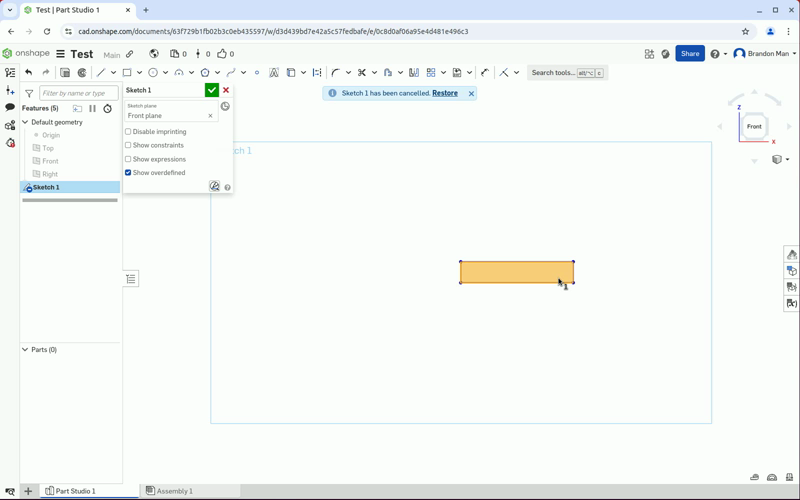
mouse_move(73, 352)
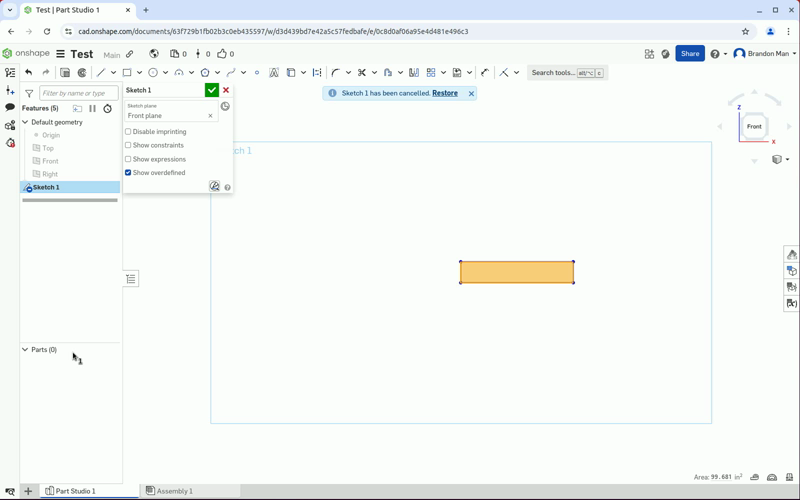
key(shift+y)
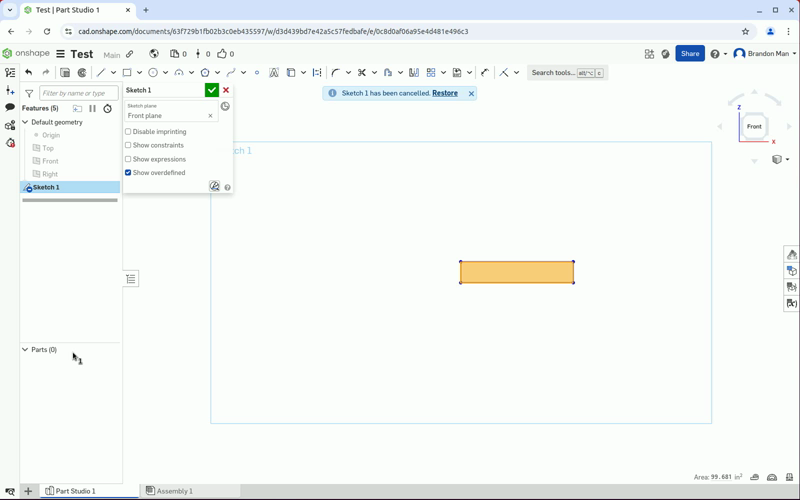
key(shift+e)
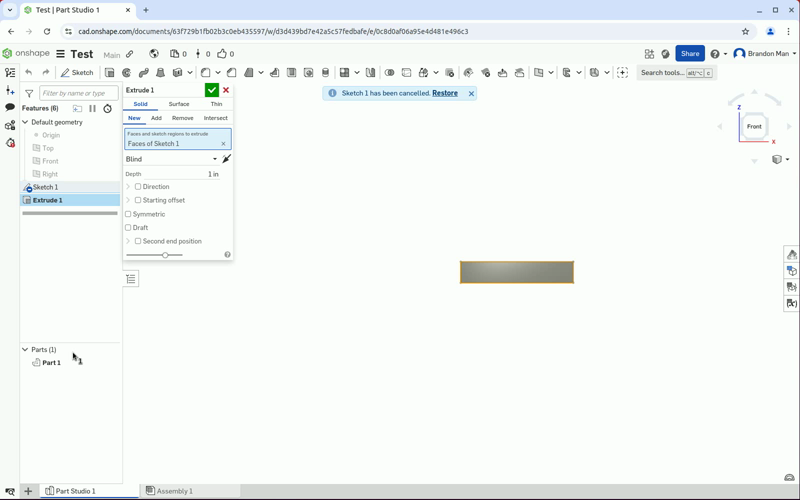
mouse_move(143, 106)
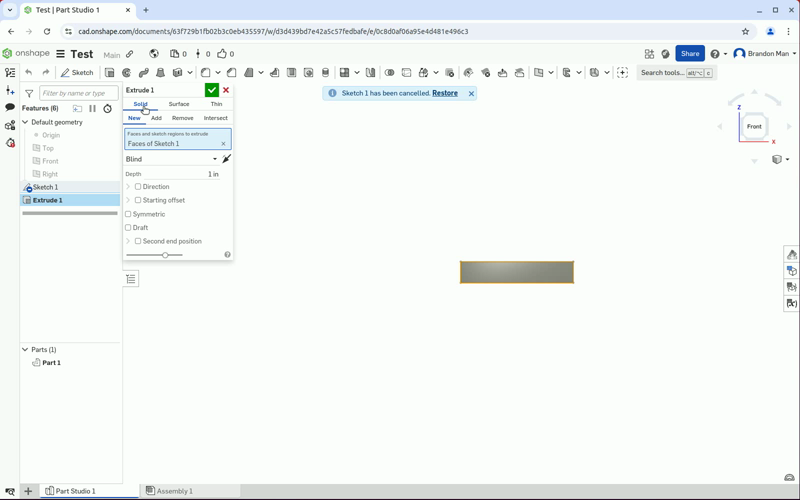
click(143, 106)
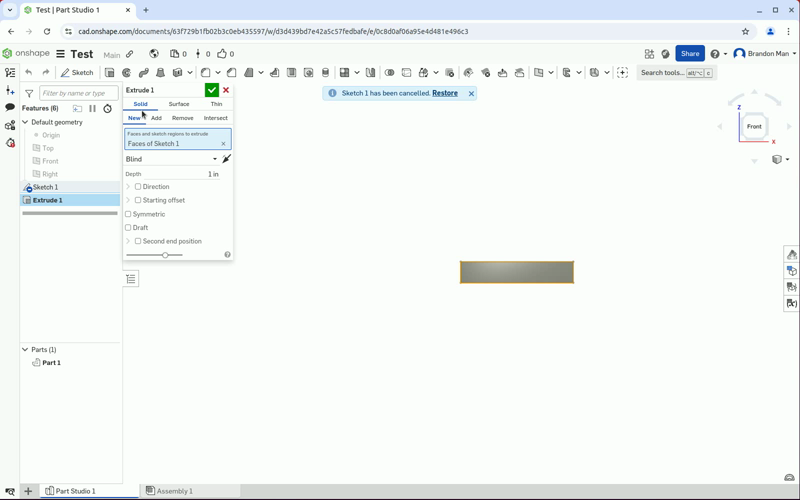
mouse_move(137, 120)
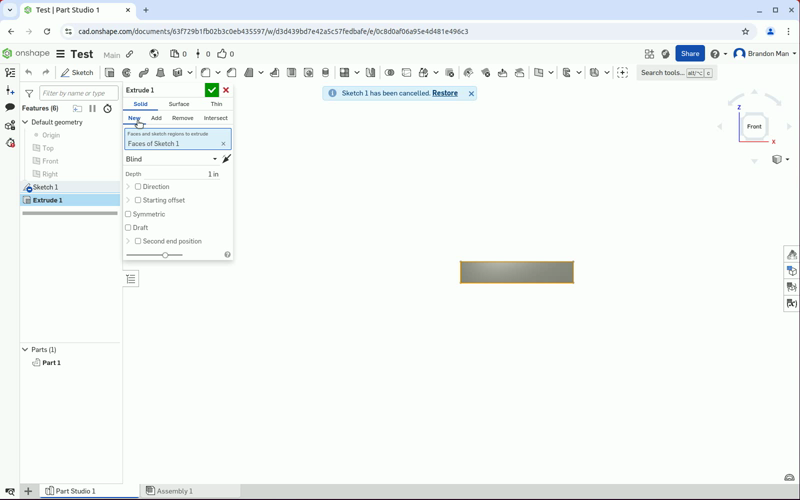
click(137, 120)
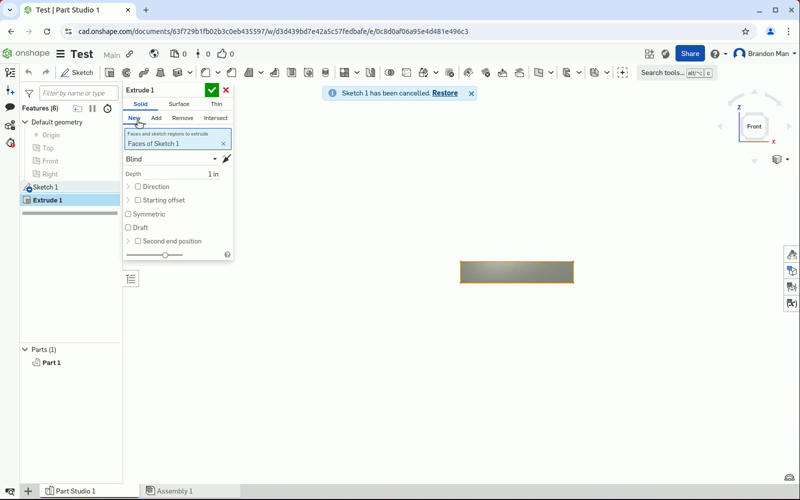
key(tab, 4)
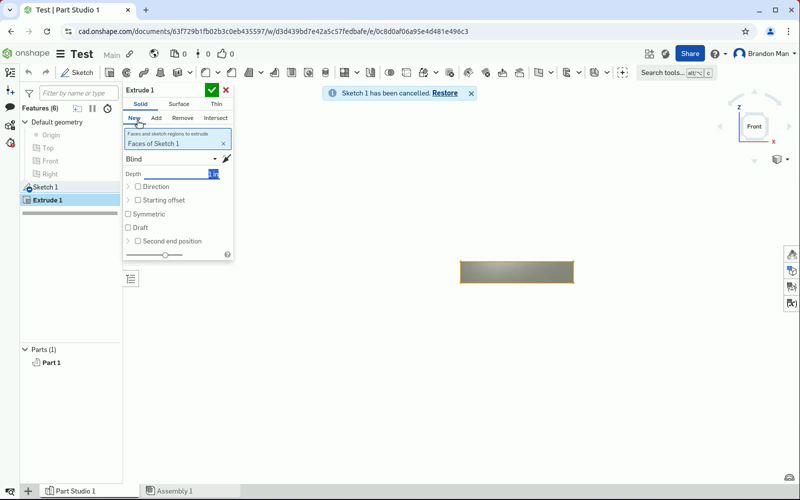
text(0.241)
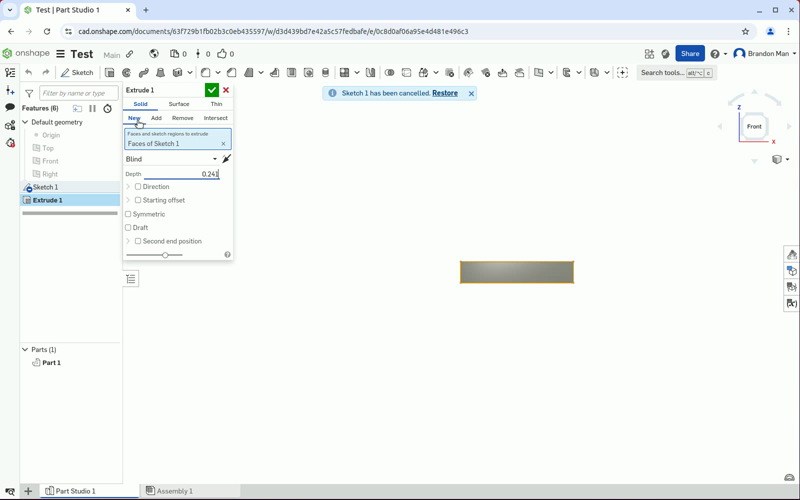
key(enter)
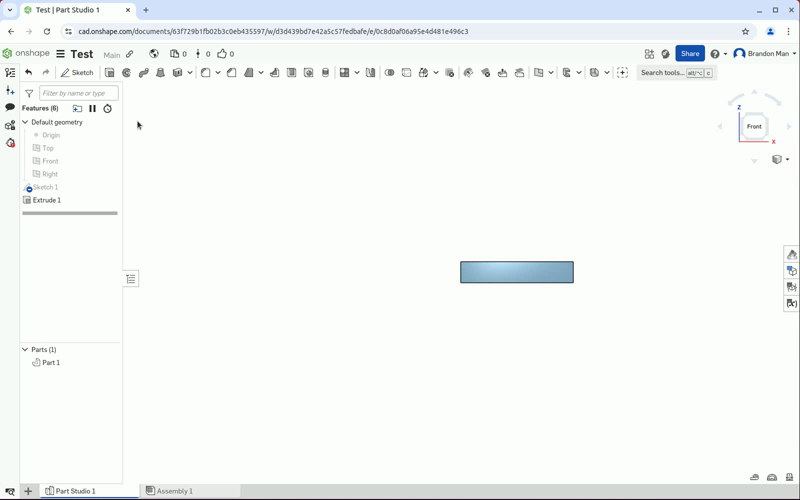
key(shift+h)
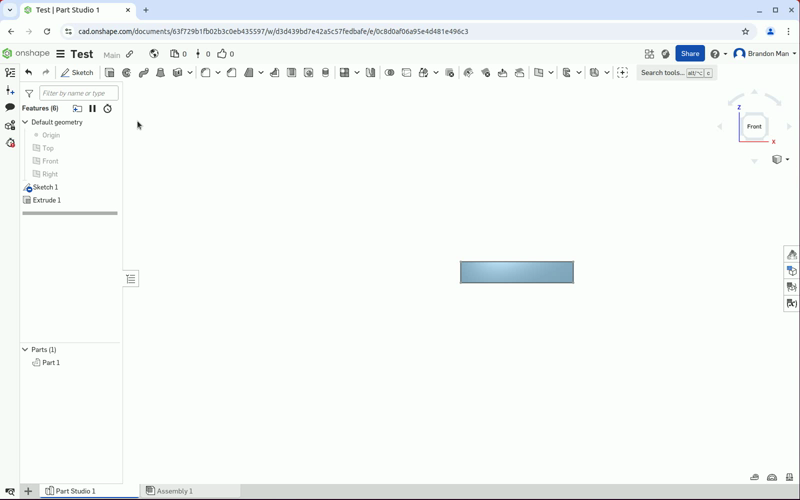
key(shift+h)
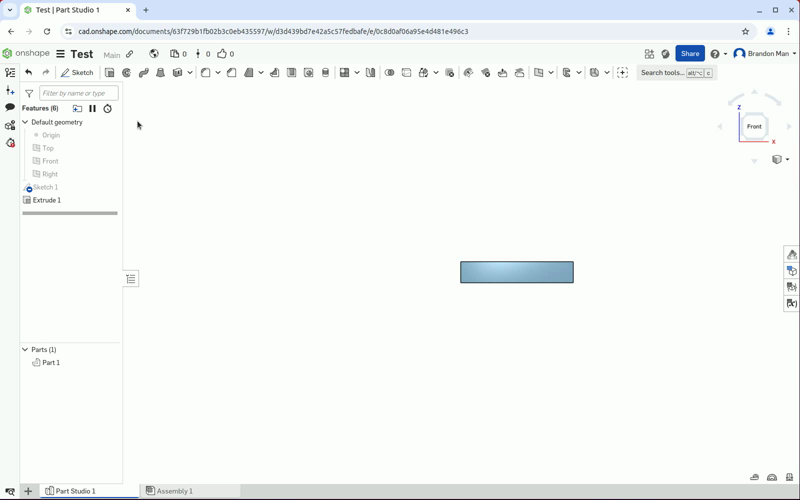
mouse_move(73, 189)
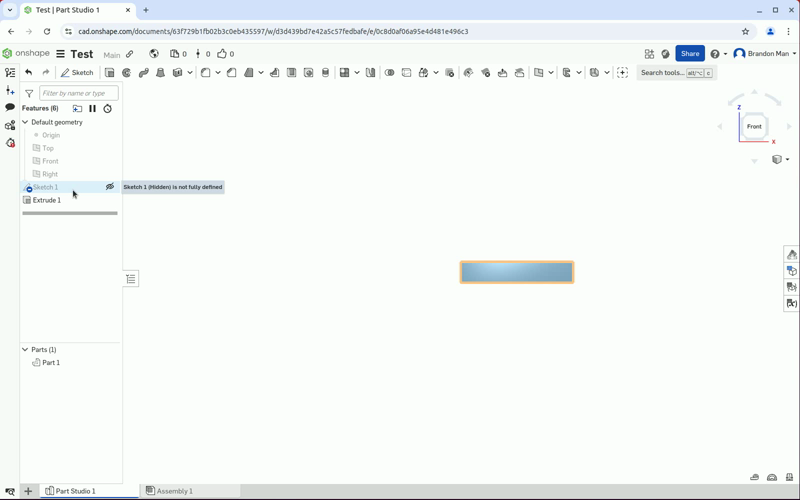
click(73, 189)
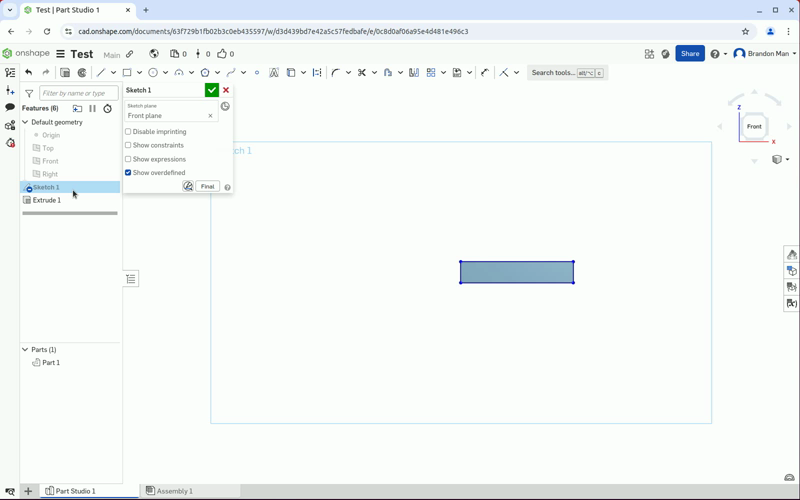
mouse_move(229, 92)
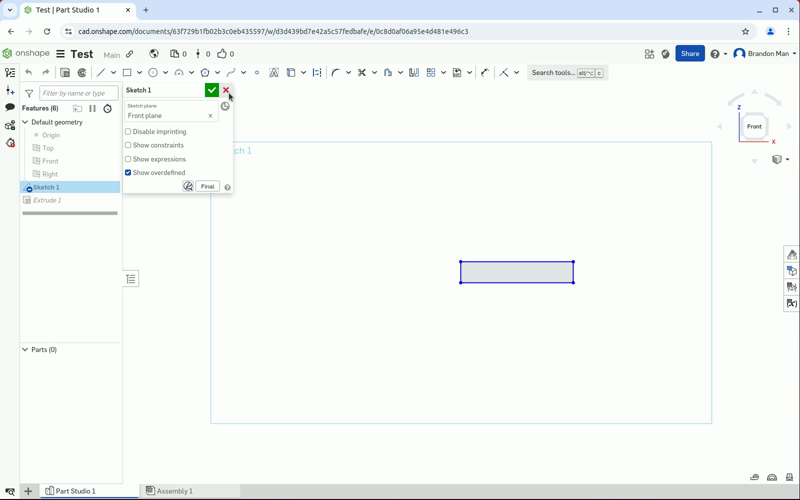
click(229, 92)
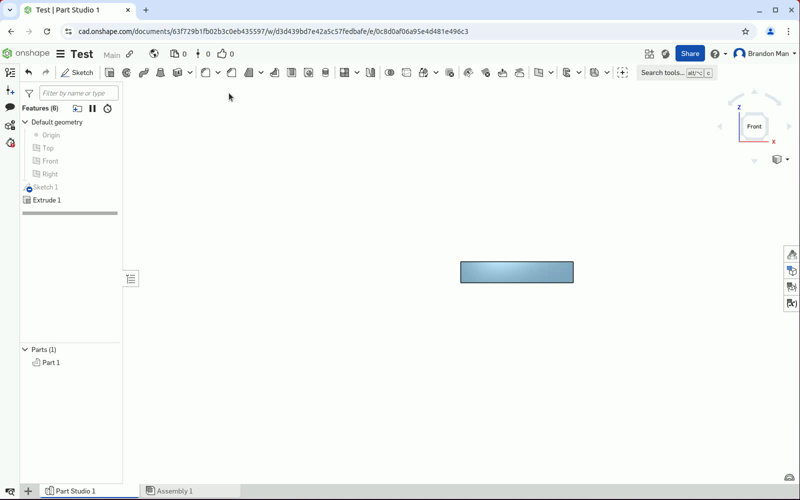
mouse_move(541, 75)
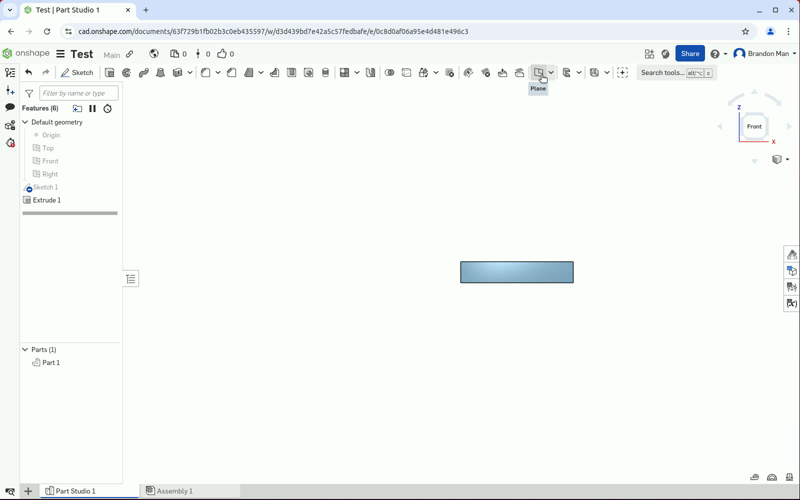
click(541, 75)
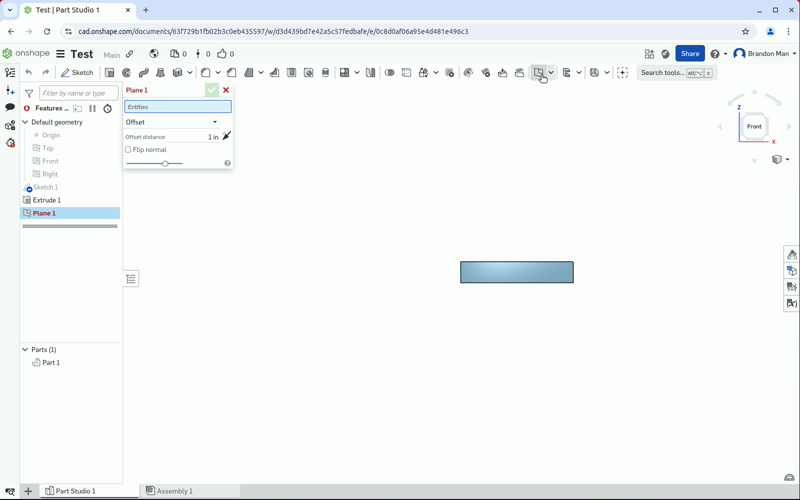
mouse_move(73, 163)
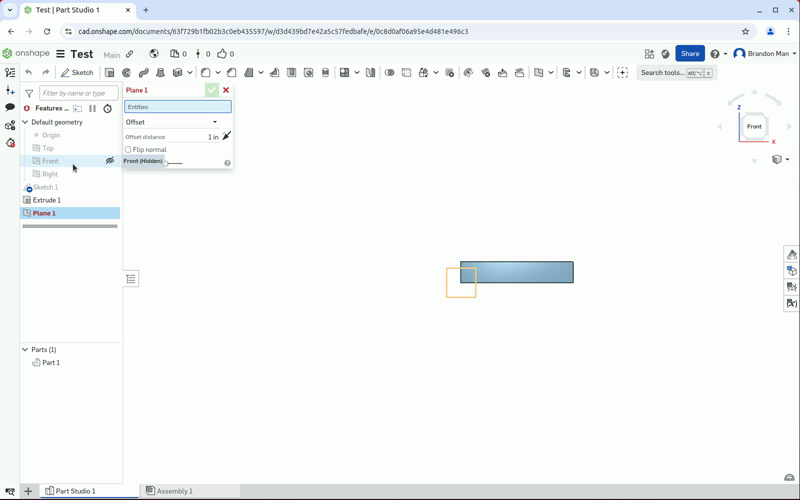
click(73, 163)
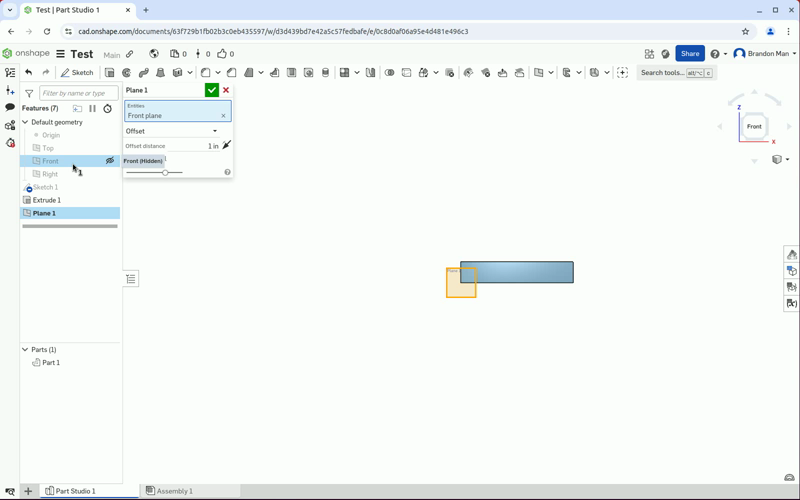
key(tab, 2)
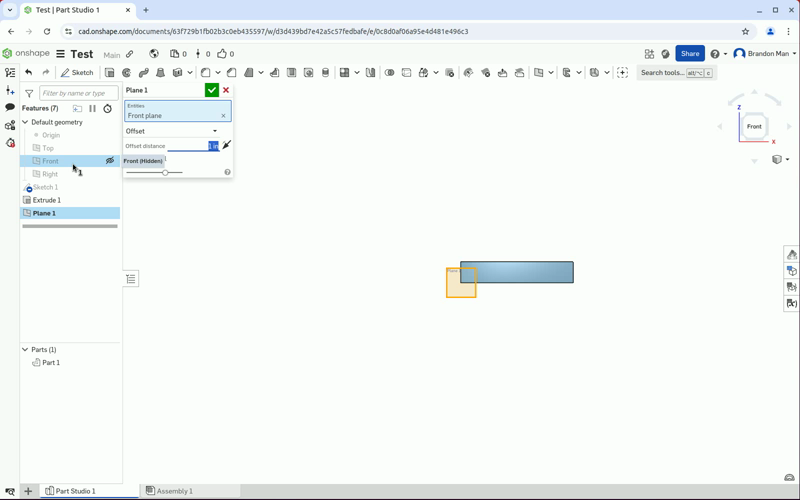
text(0.246)
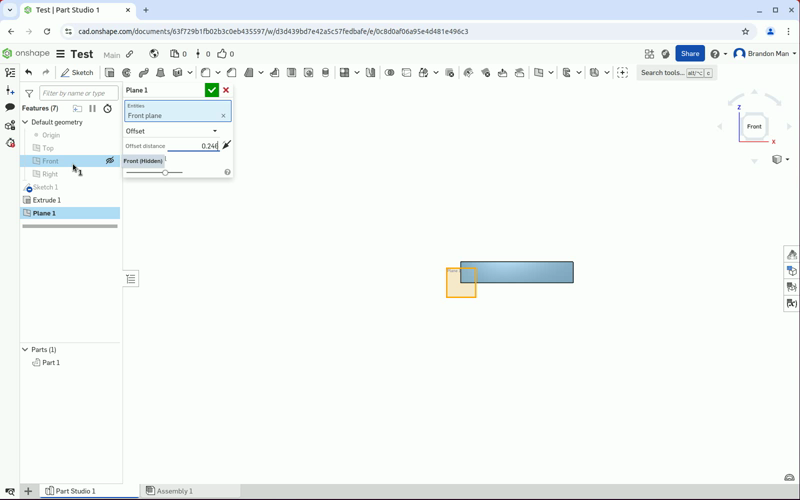
key(enter, 2)
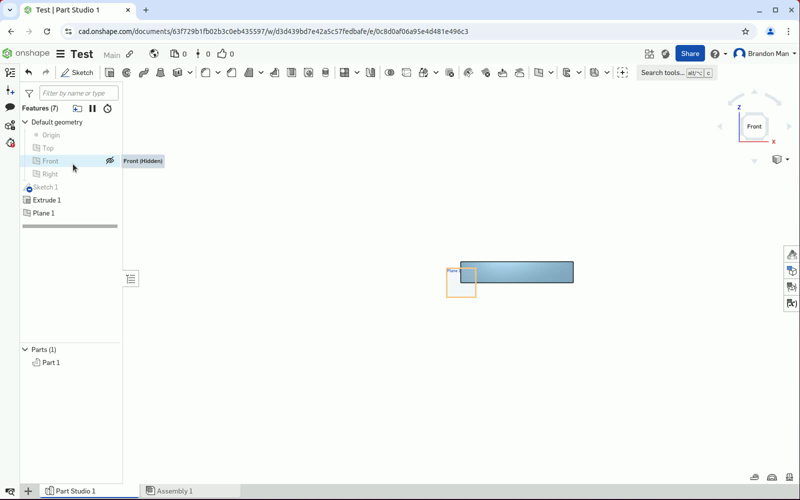
key(shift+s)
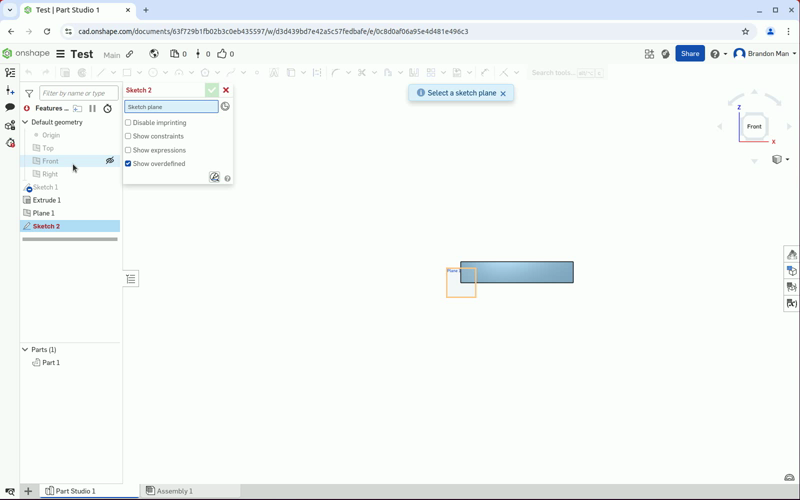
mouse_move(73, 215)
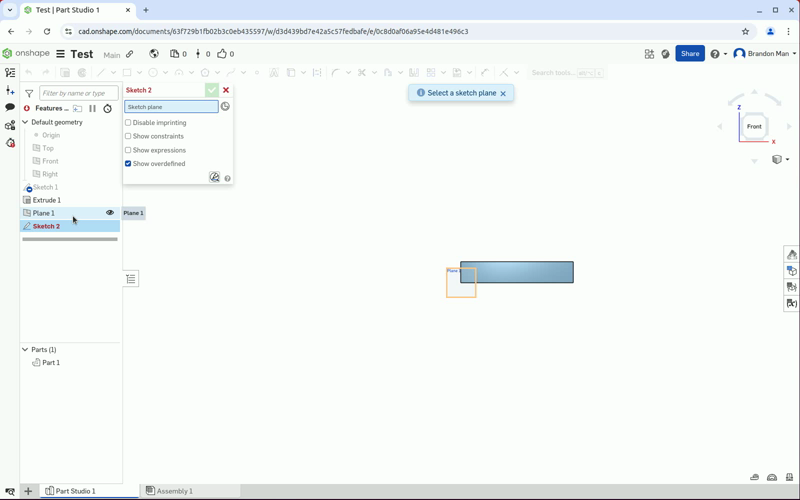
click(73, 215)
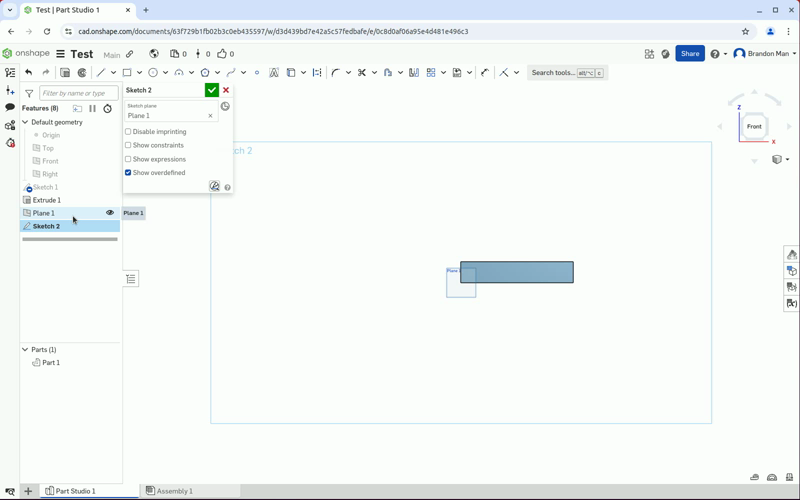
mouse_move(73, 352)
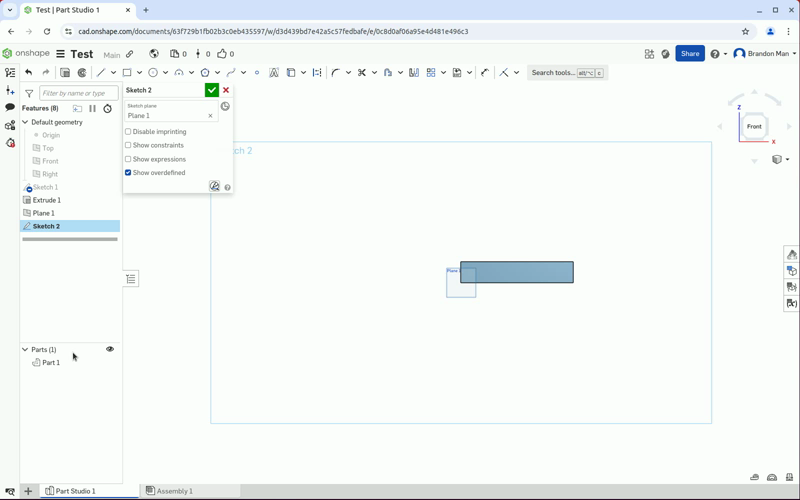
key(y)
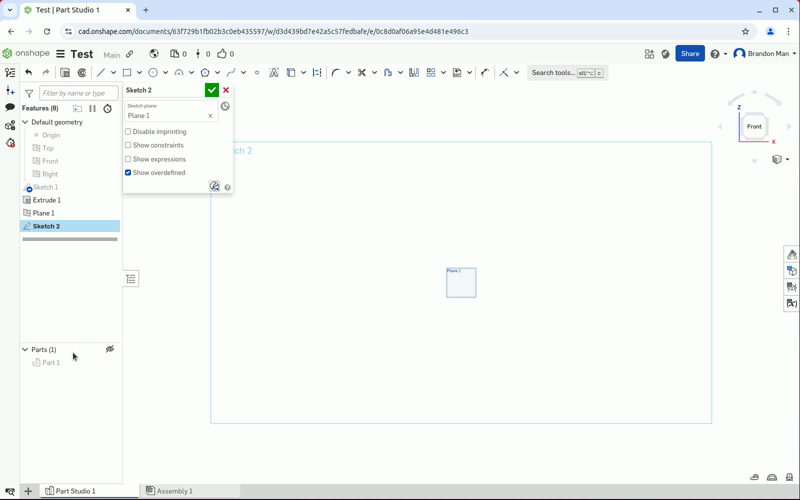
key(l)
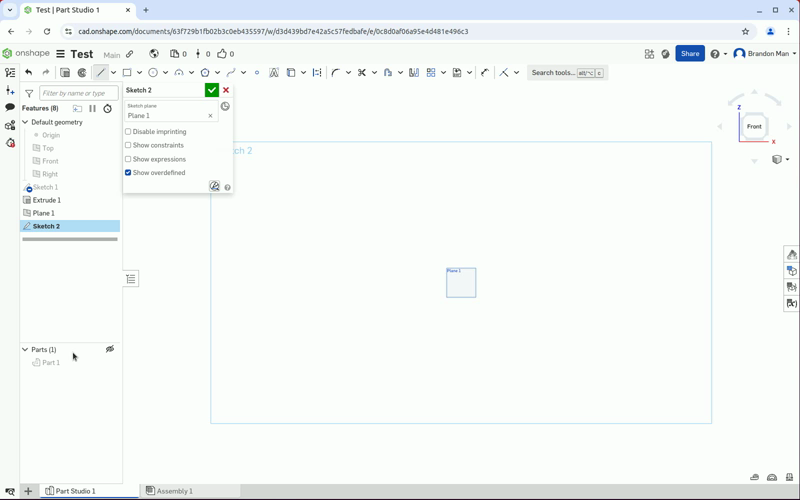
key_down(shift)
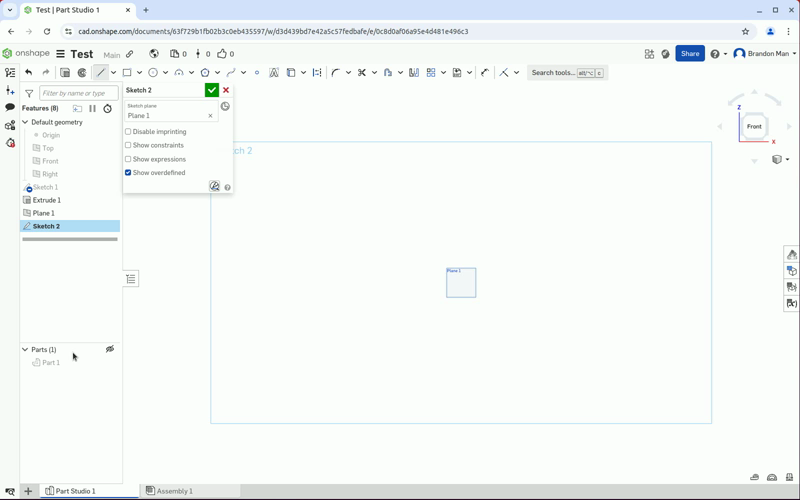
mouse_move(464, 281)
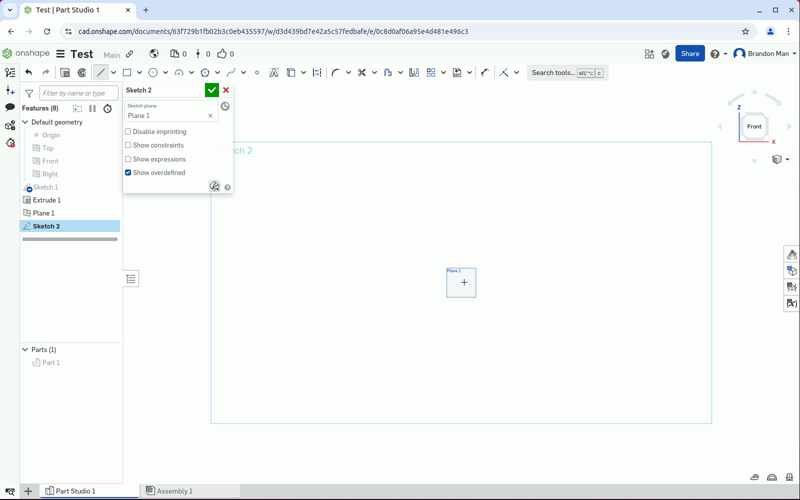
click(464, 281)
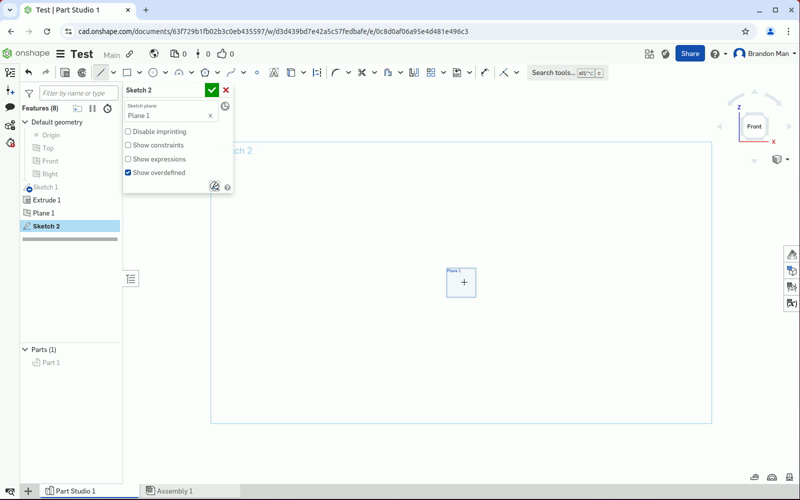
key_up(shift)
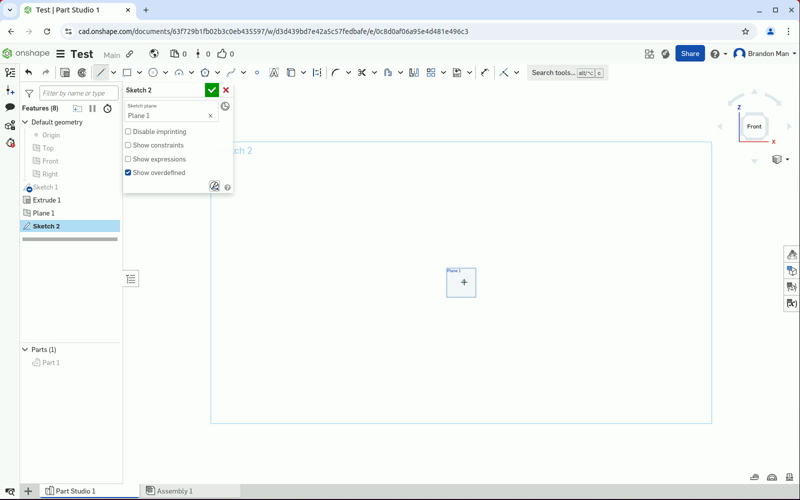
key_down(shift)
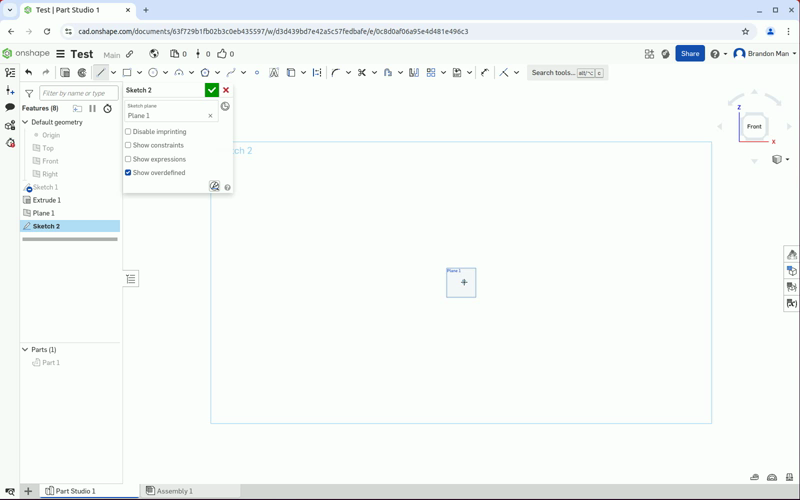
mouse_move(494, 281)
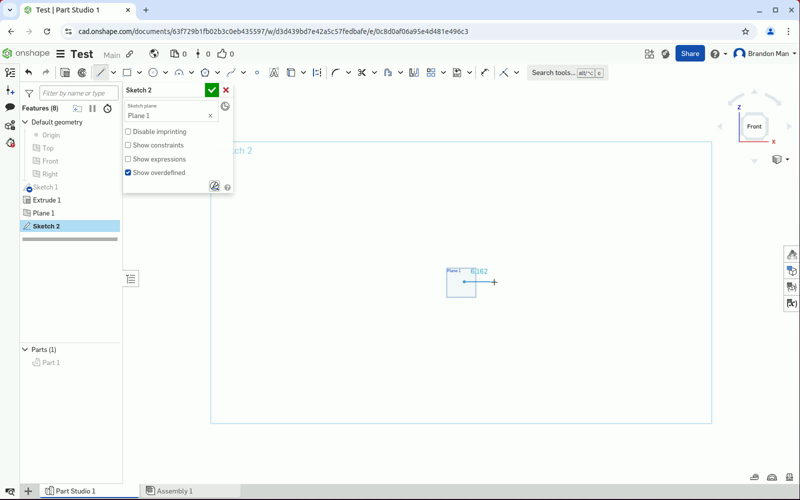
mouse_move(498, 281)
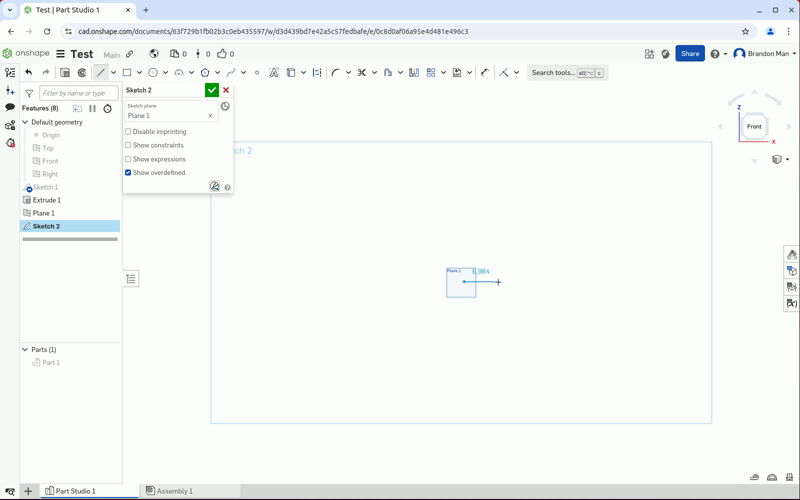
click(498, 281)
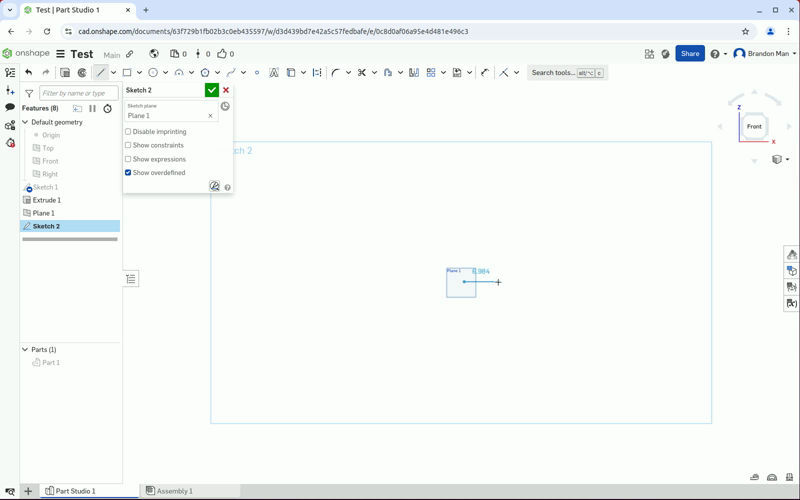
key_up(shift)
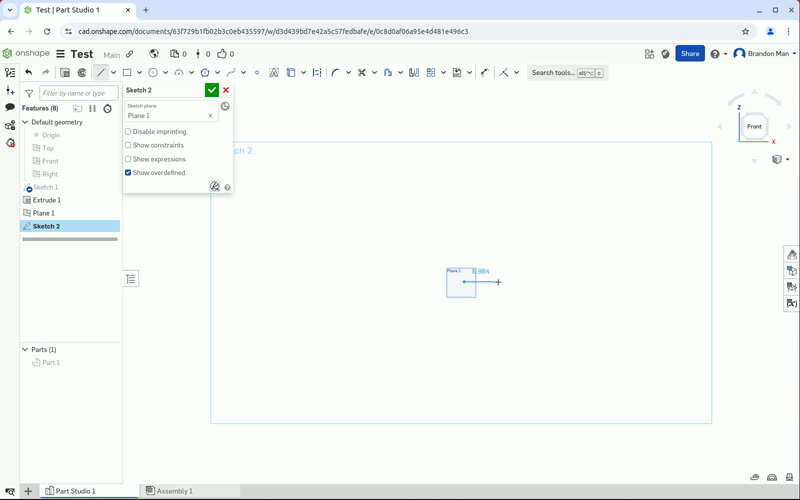
key_down(shift)
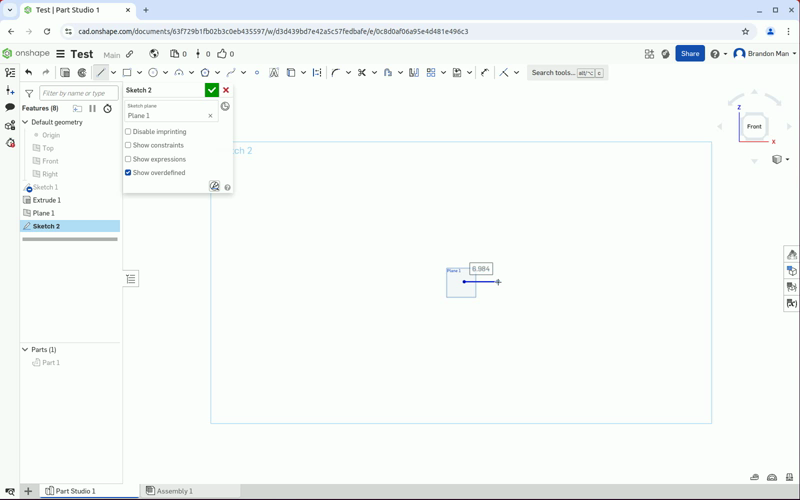
mouse_move(528, 281)
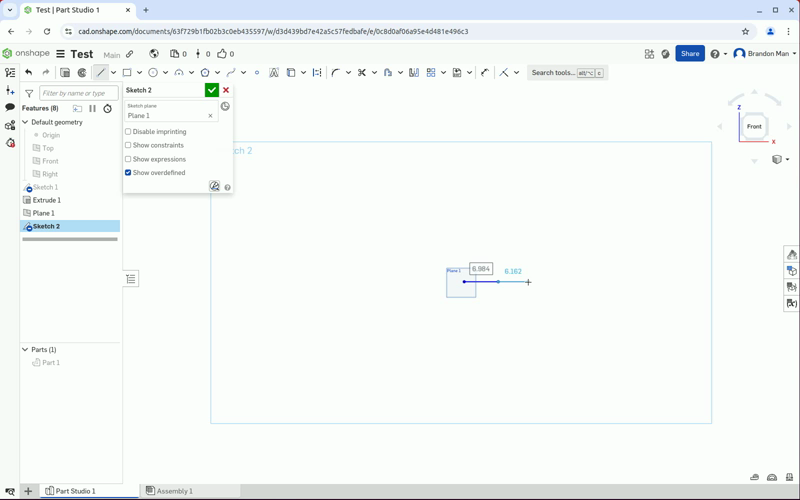
mouse_move(498, 262)
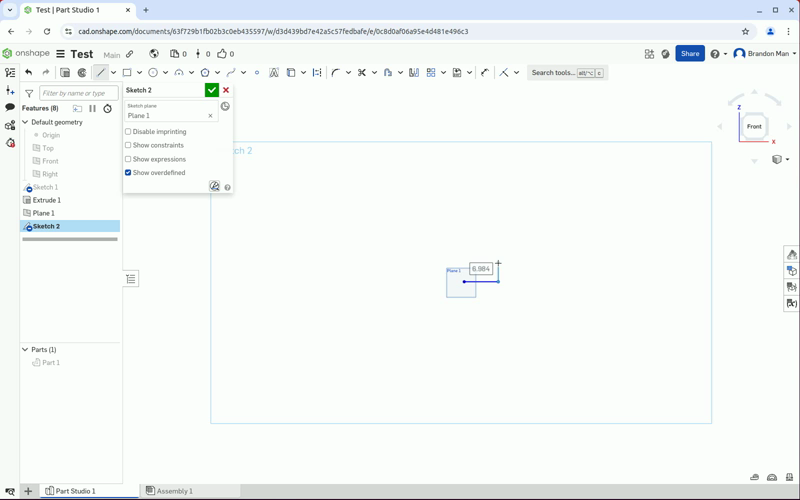
click(498, 262)
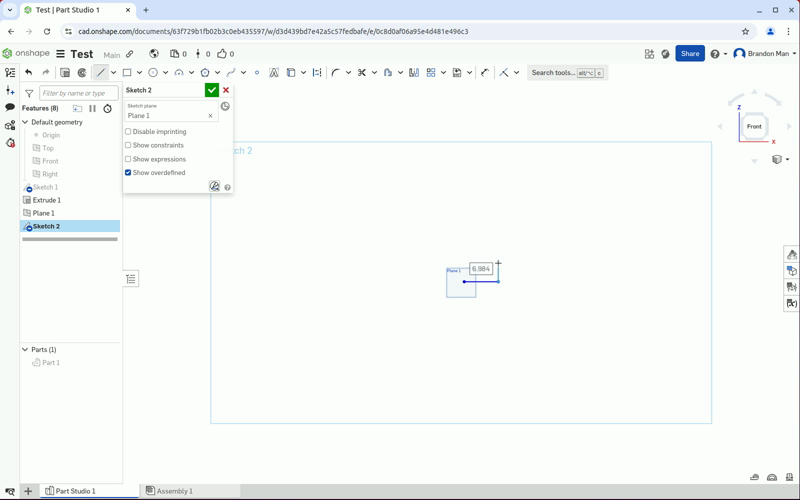
key_up(shift)
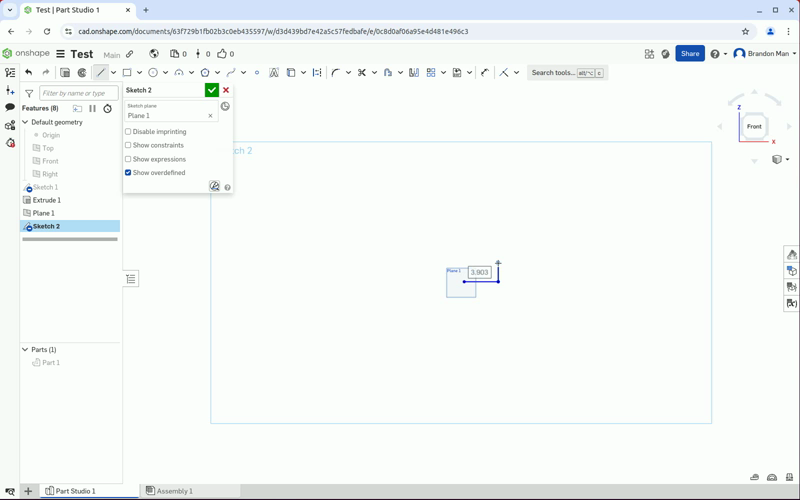
key_down(shift)
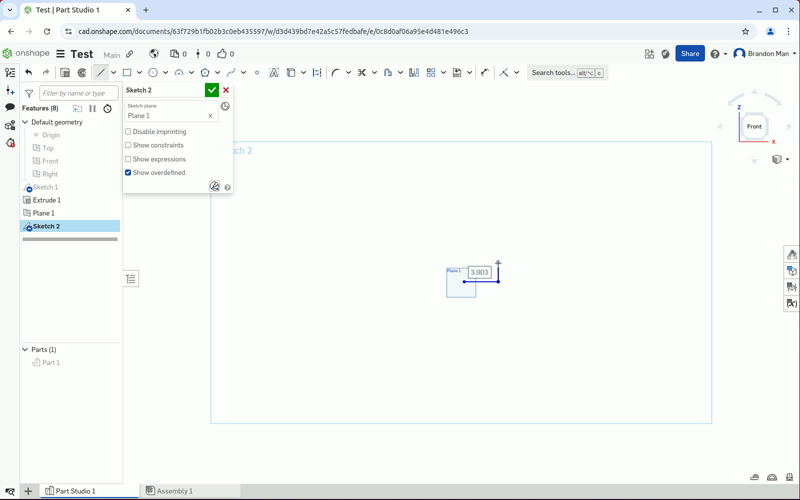
mouse_move(528, 262)
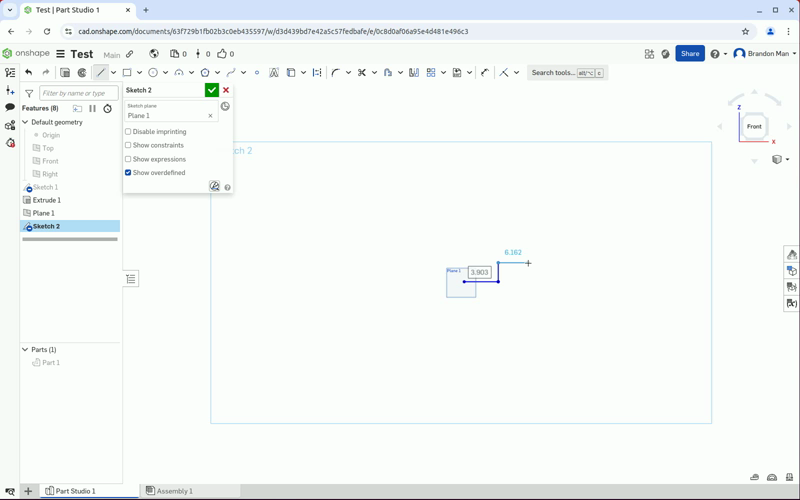
mouse_move(464, 262)
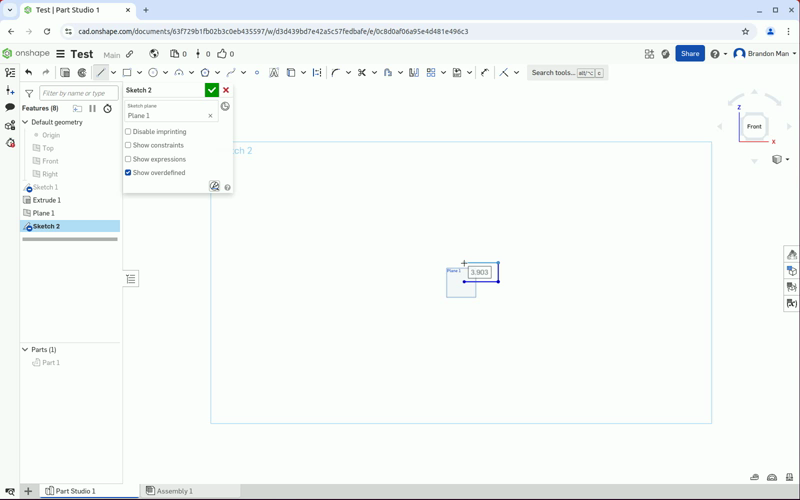
click(464, 262)
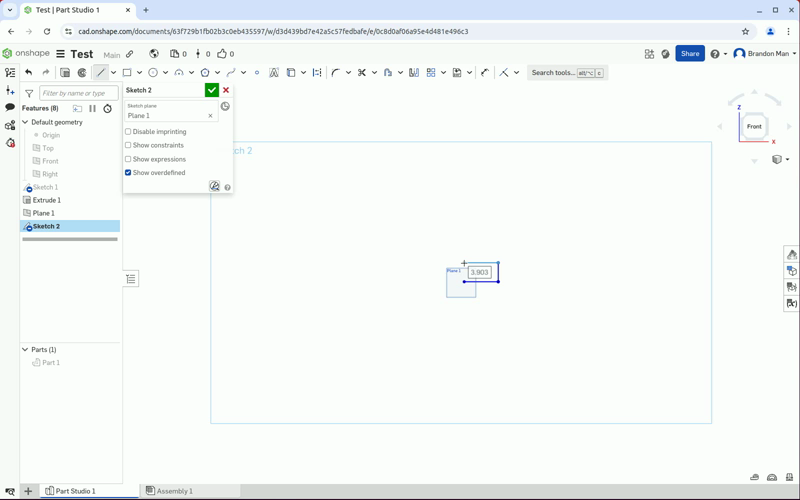
key_up(shift)
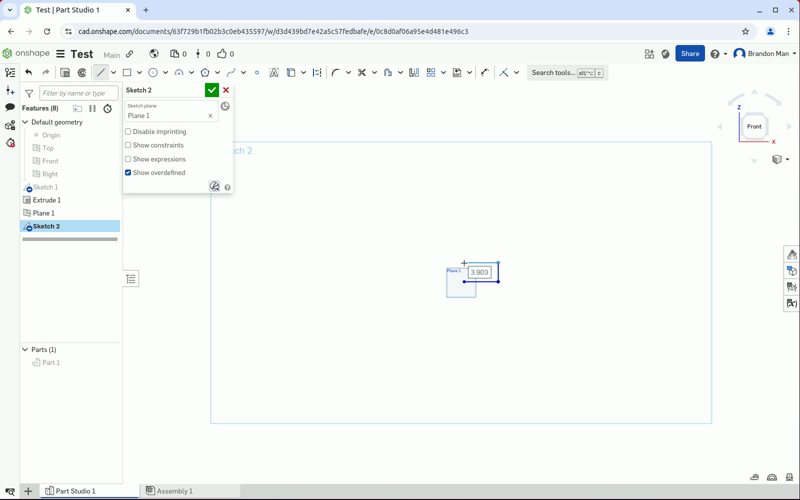
mouse_move(494, 262)
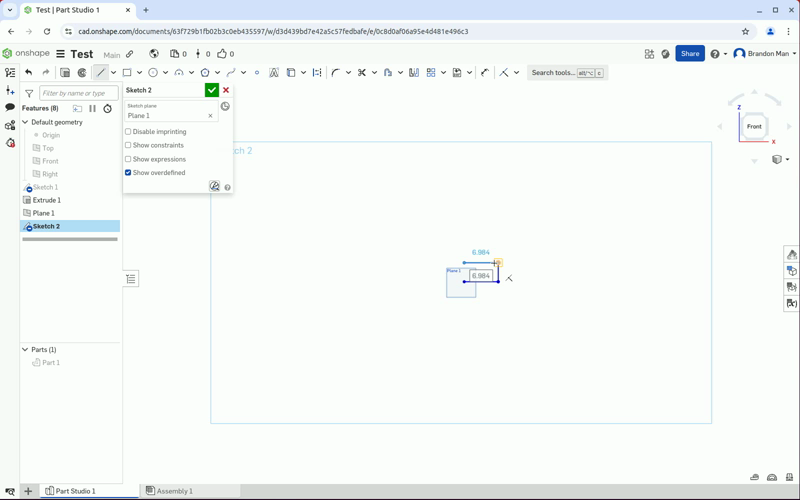
key_down(shift)
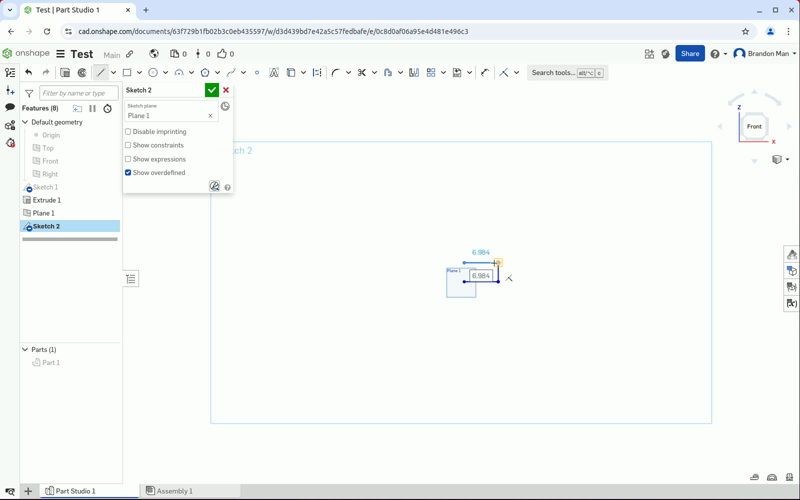
mouse_move(464, 281)
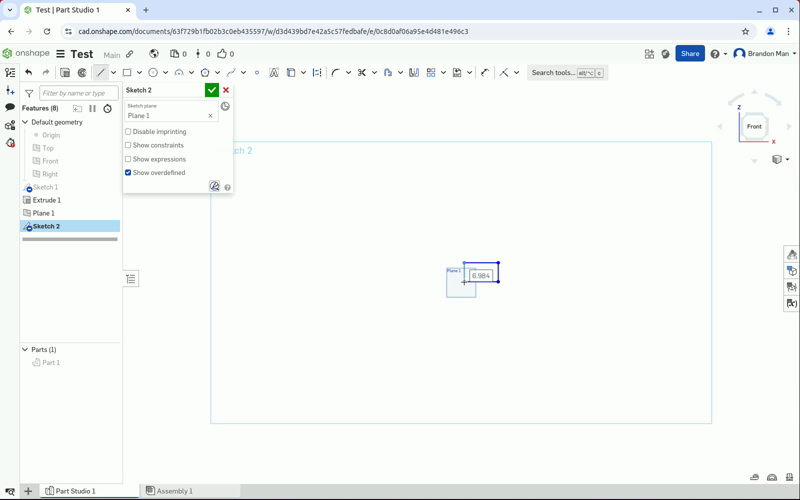
key_up(shift)
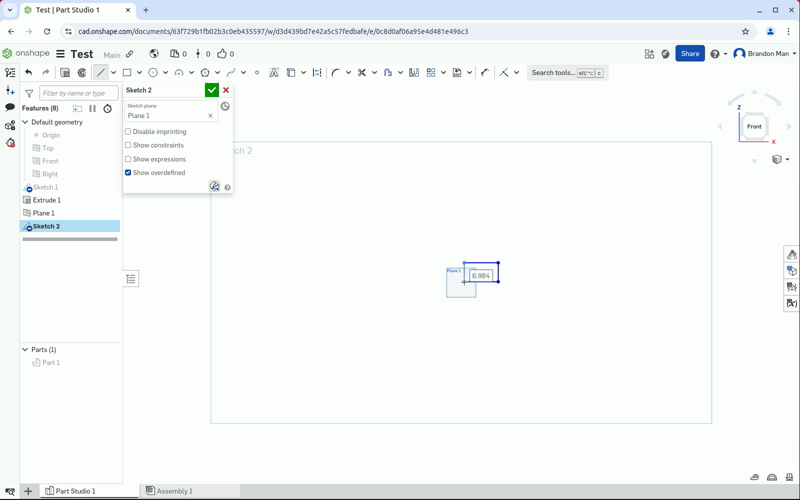
click(464, 281)
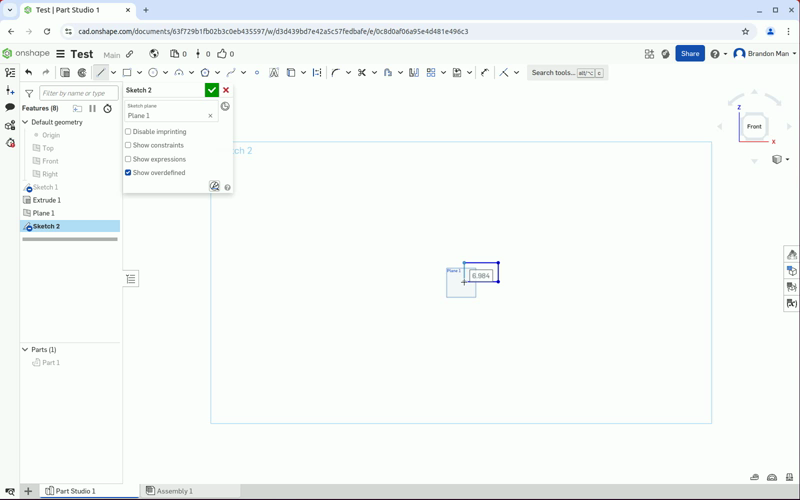
key(esc)
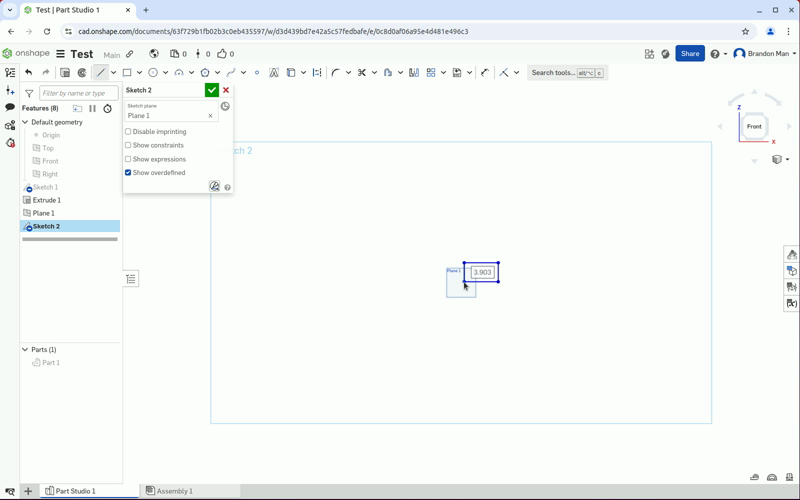
mouse_move(476, 276)
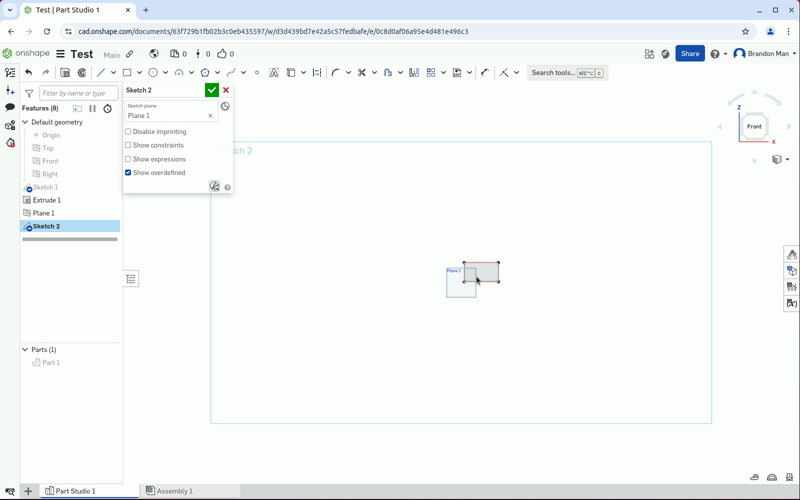
scroll(6)
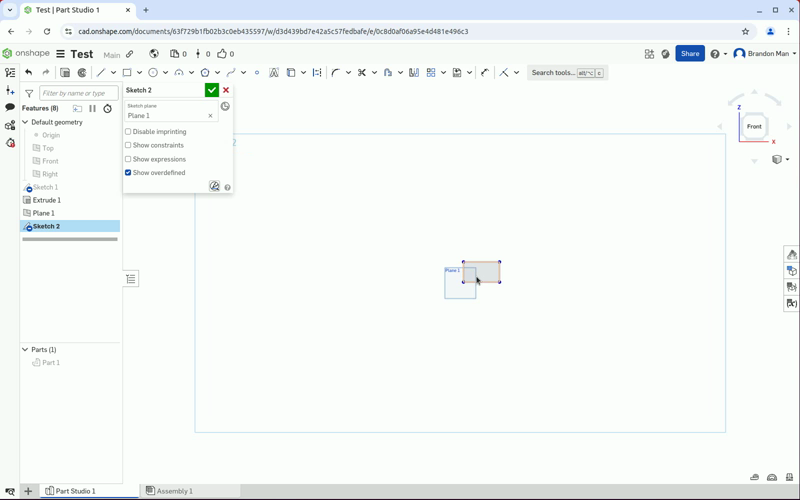
scroll(6)
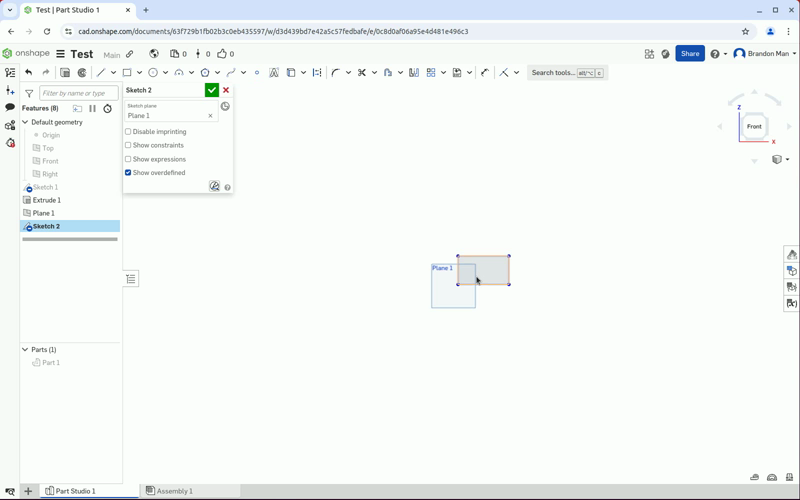
scroll(6)
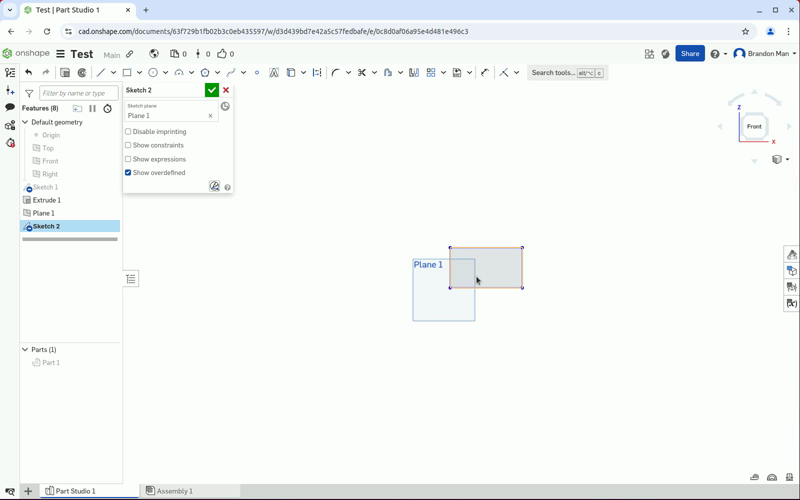
scroll(6)
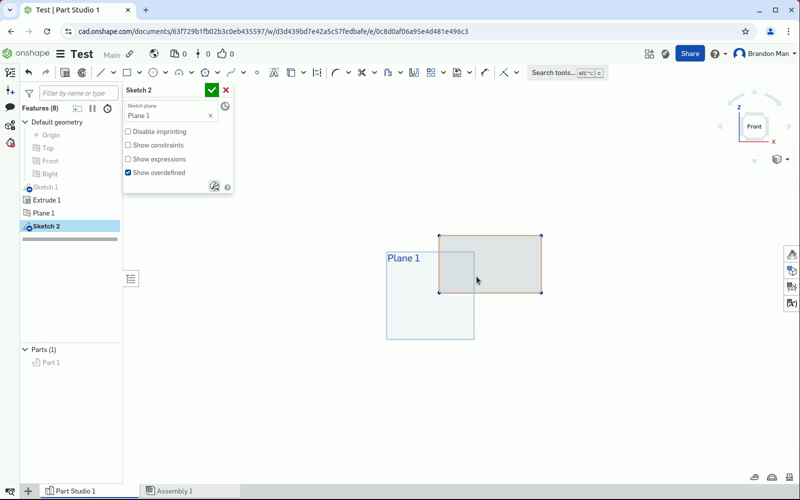
scroll(6)
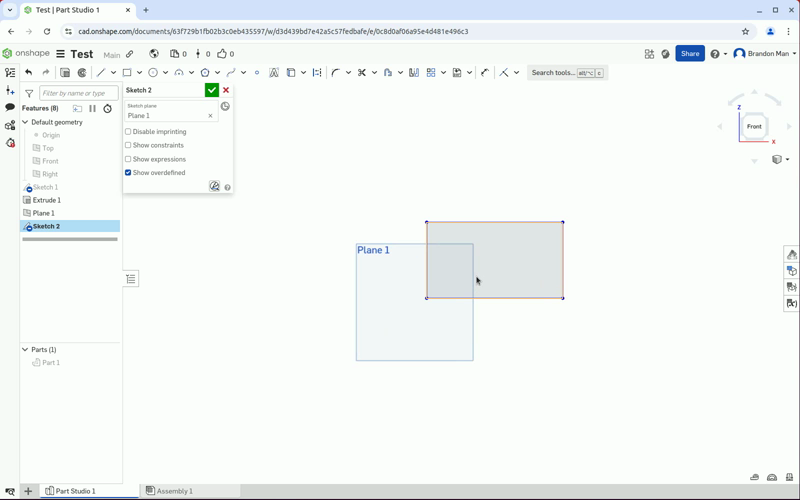
scroll(6)
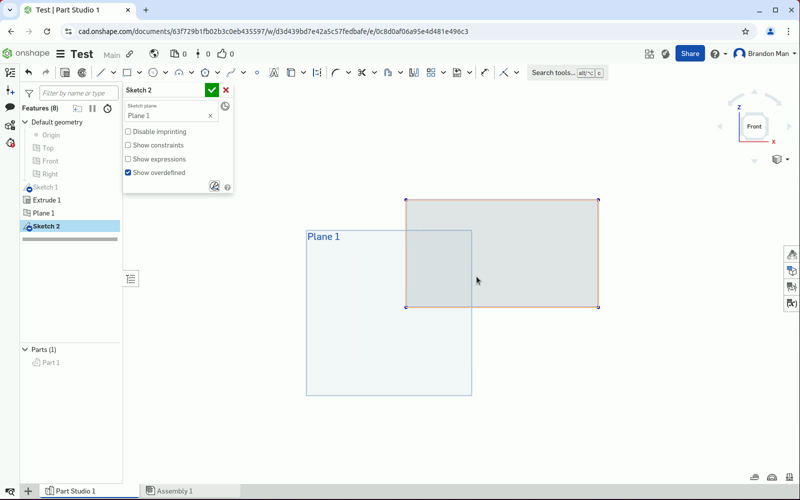
scroll(6)
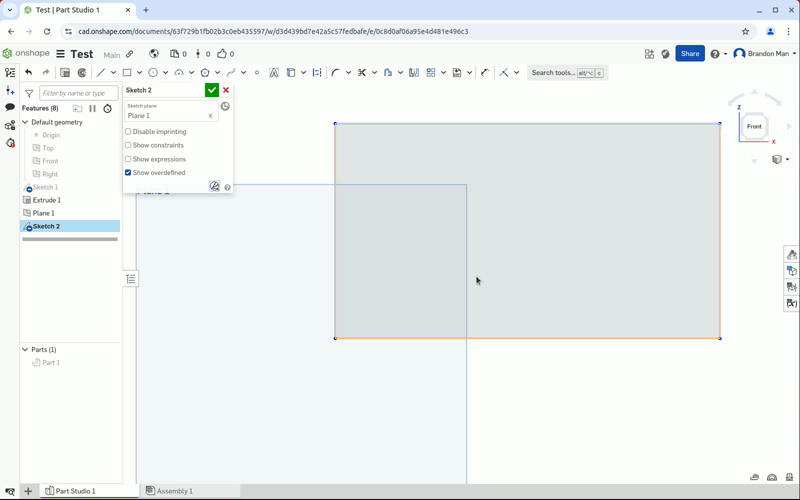
click(476, 276)
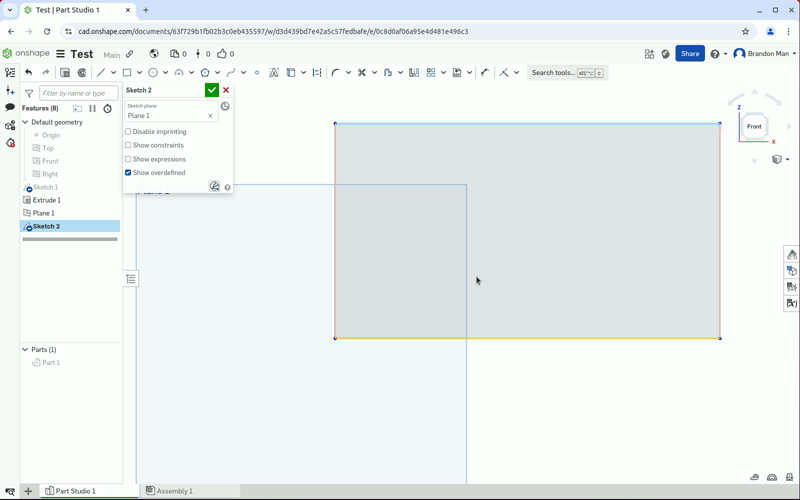
scroll(-6)
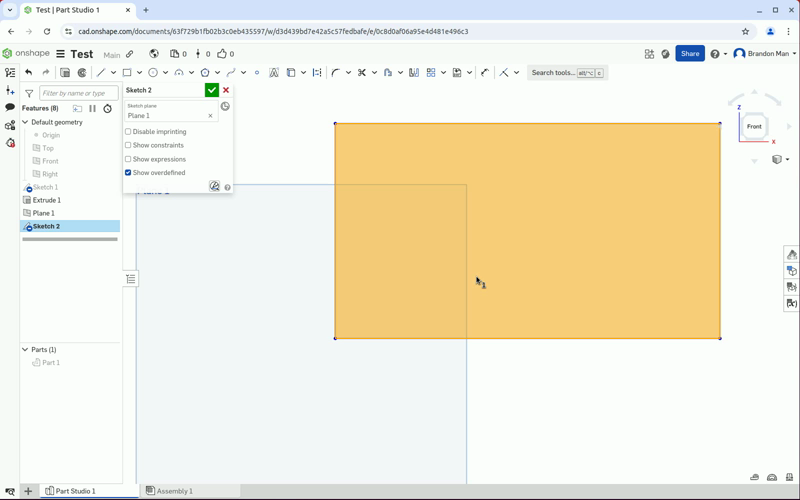
scroll(-6)
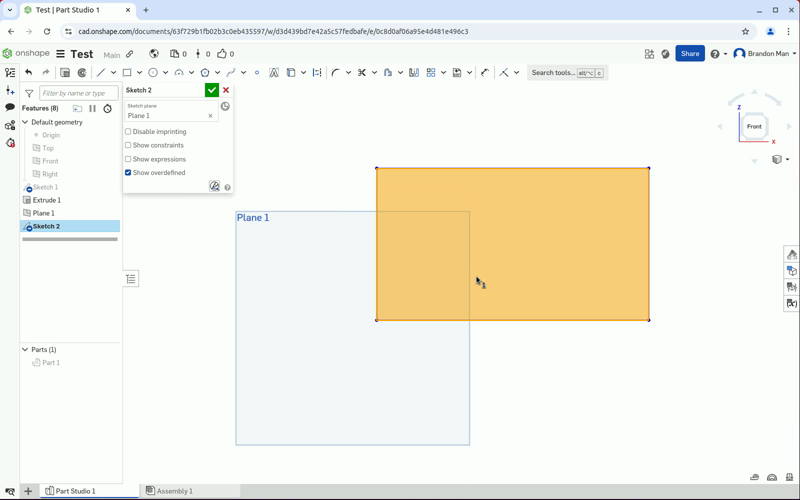
scroll(-6)
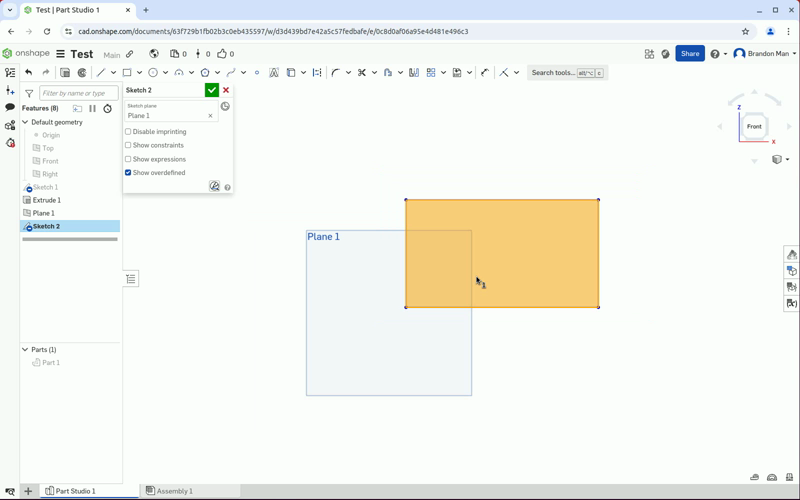
scroll(-6)
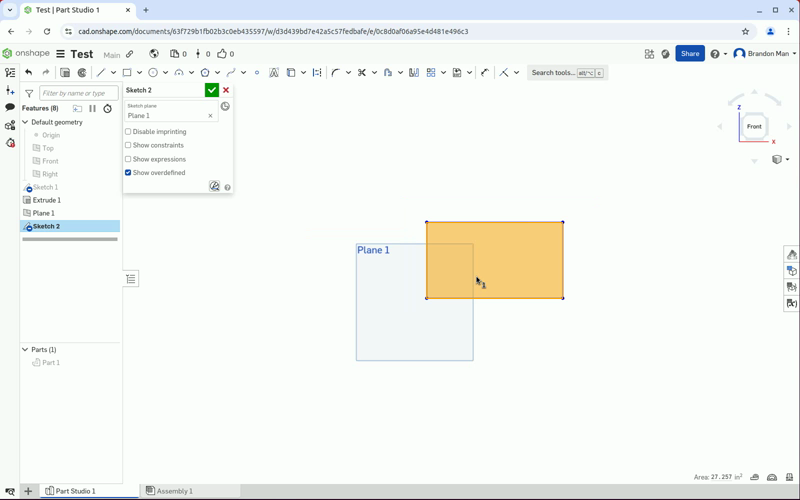
scroll(-6)
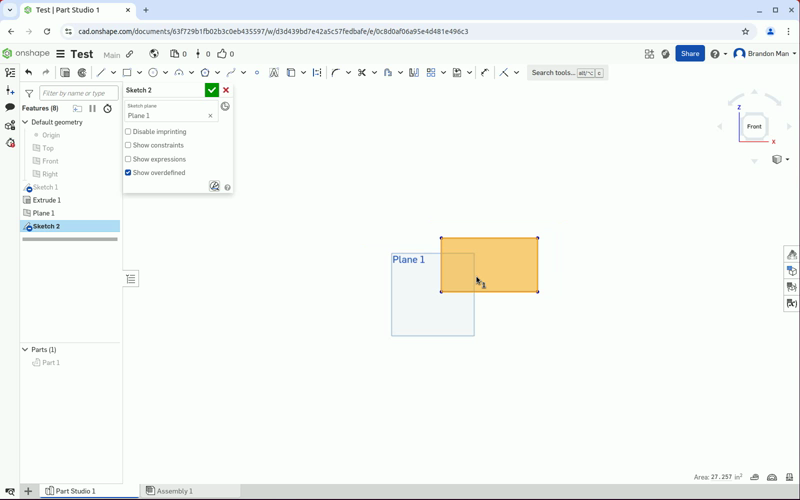
scroll(-6)
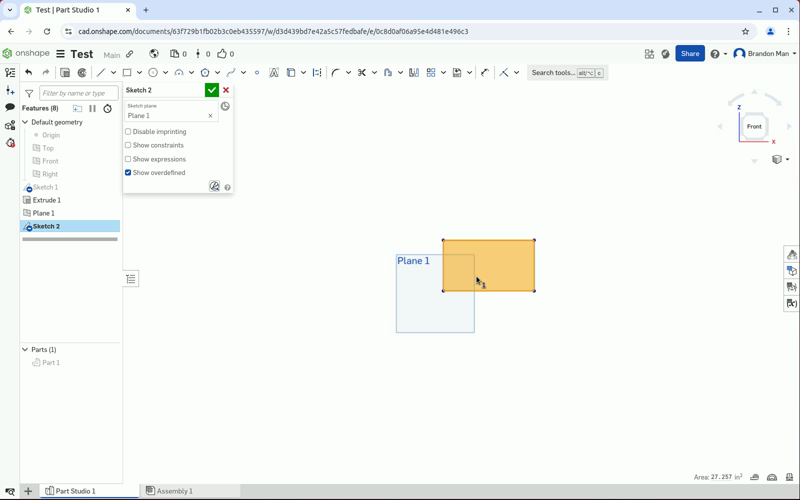
scroll(-6)
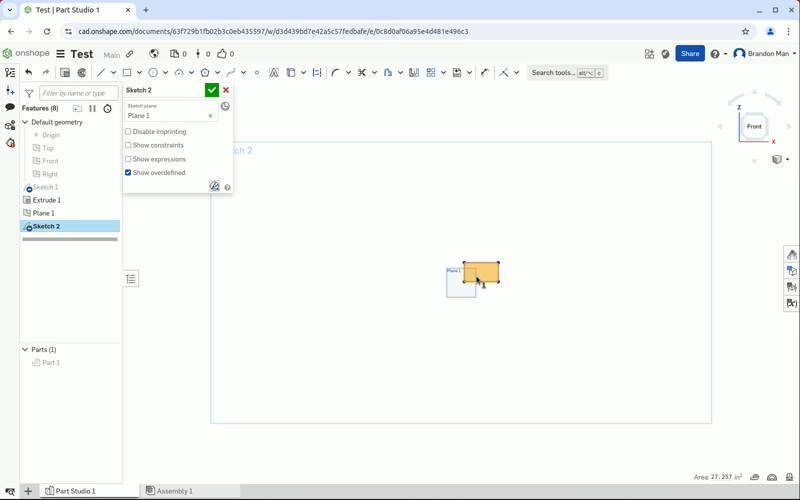
mouse_move(73, 352)
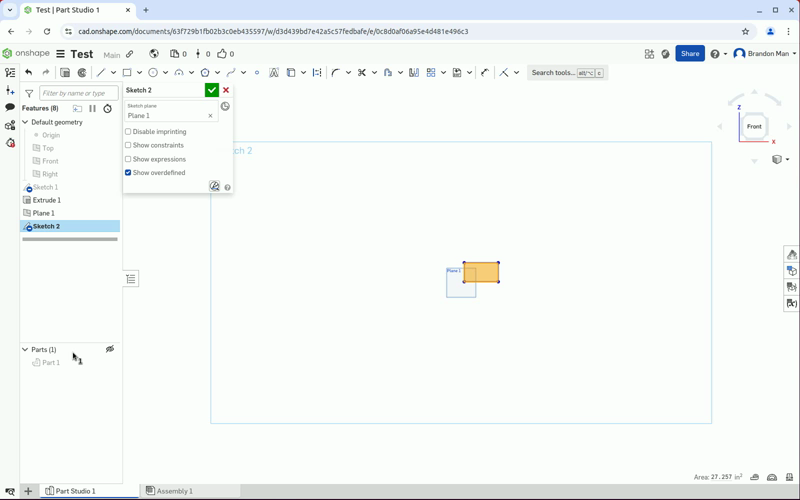
key(shift+y)
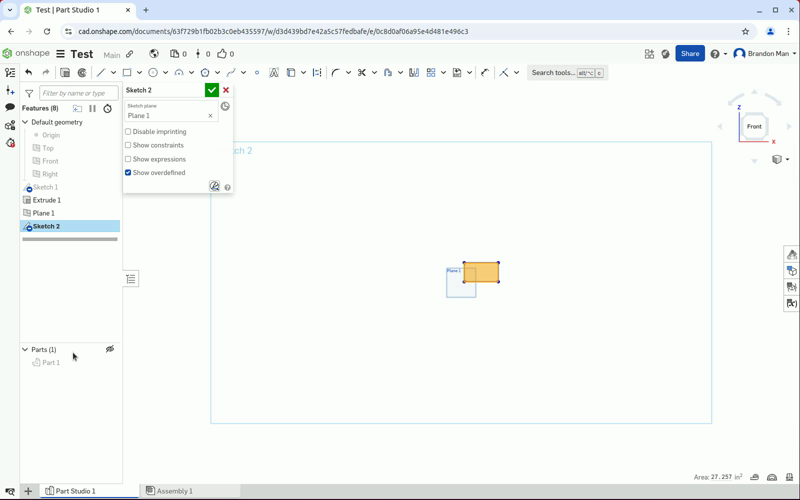
key(shift+e)
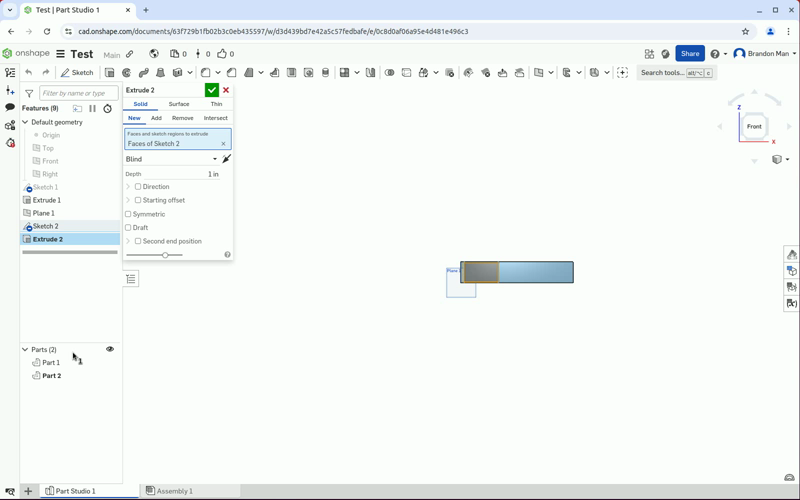
mouse_move(143, 106)
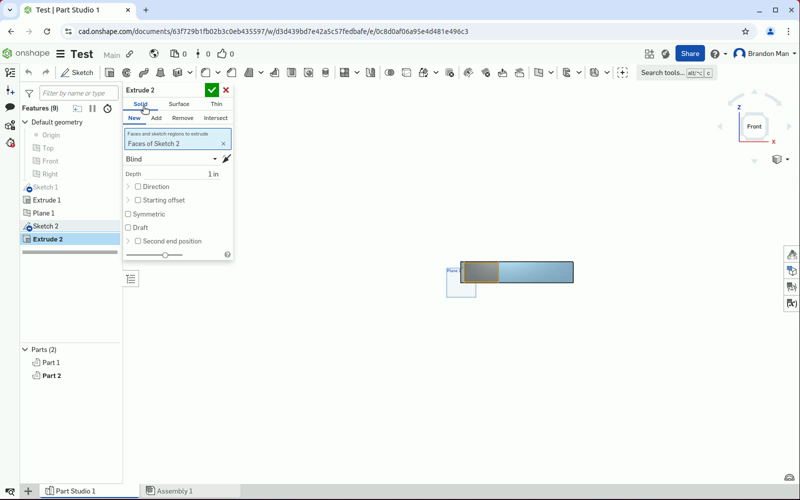
click(143, 106)
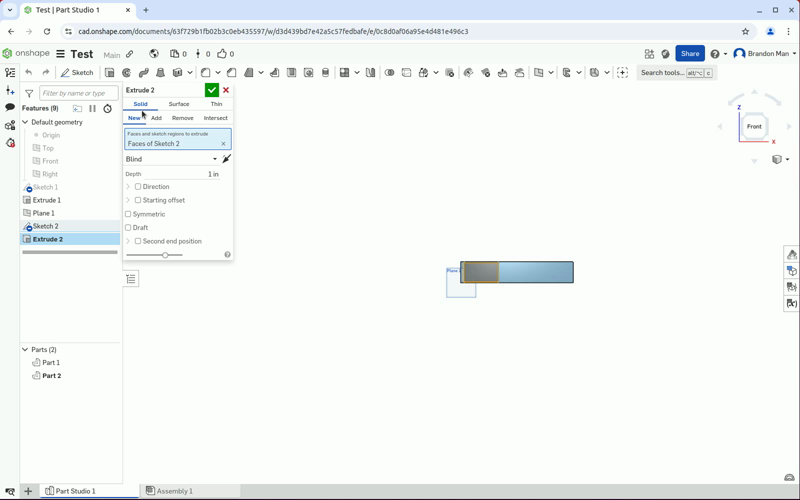
mouse_move(137, 120)
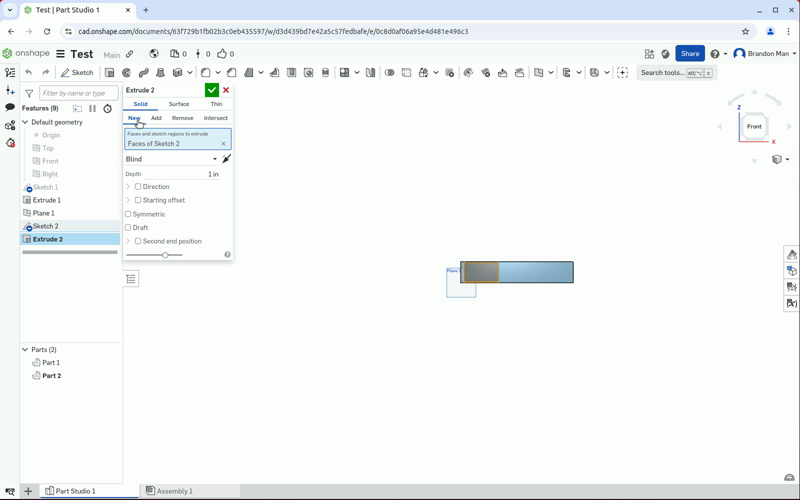
click(137, 120)
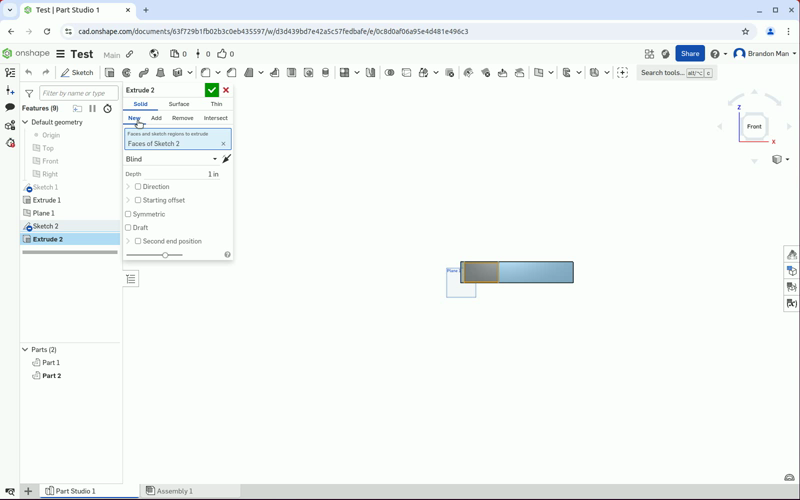
key(tab, 4)
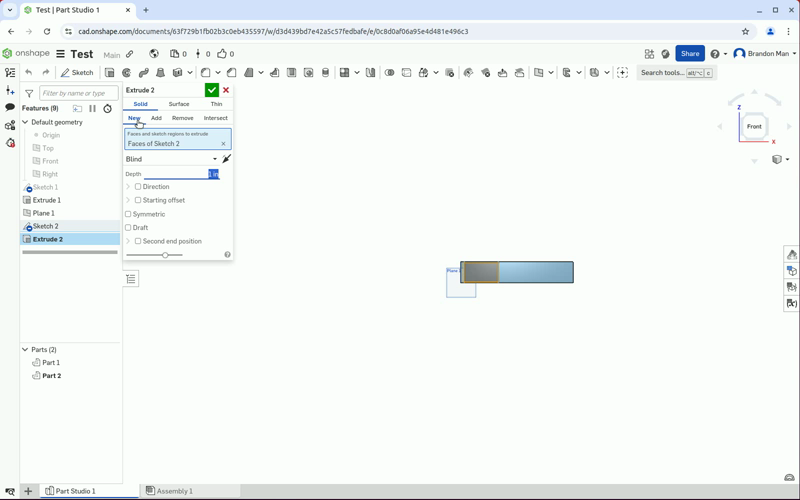
text(0.241)
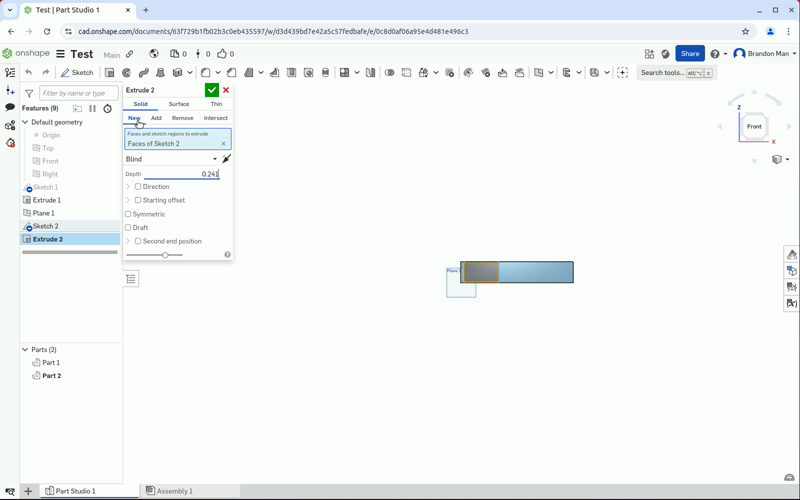
key(enter)
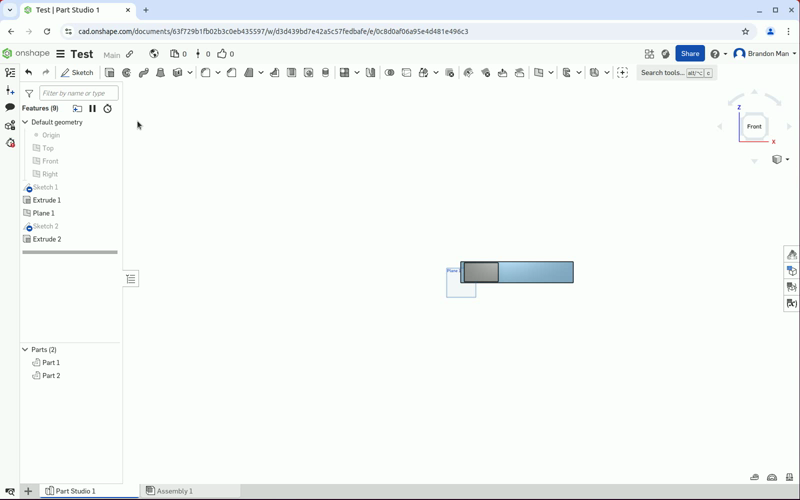
key(shift+h)
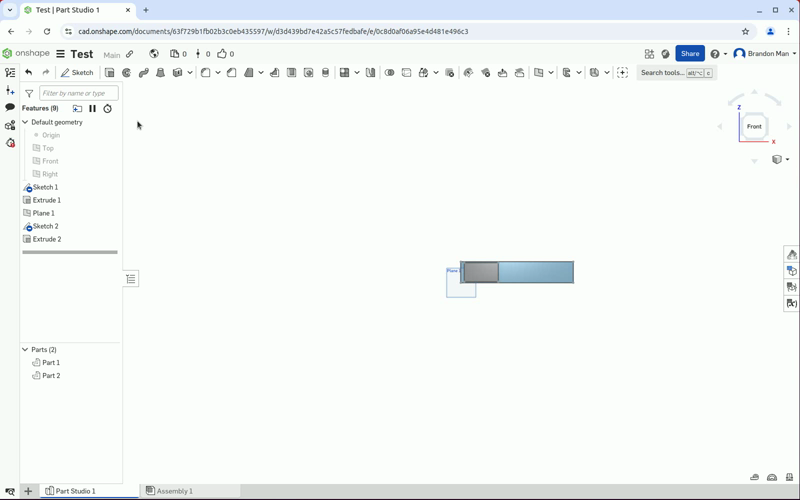
key(shift+h)
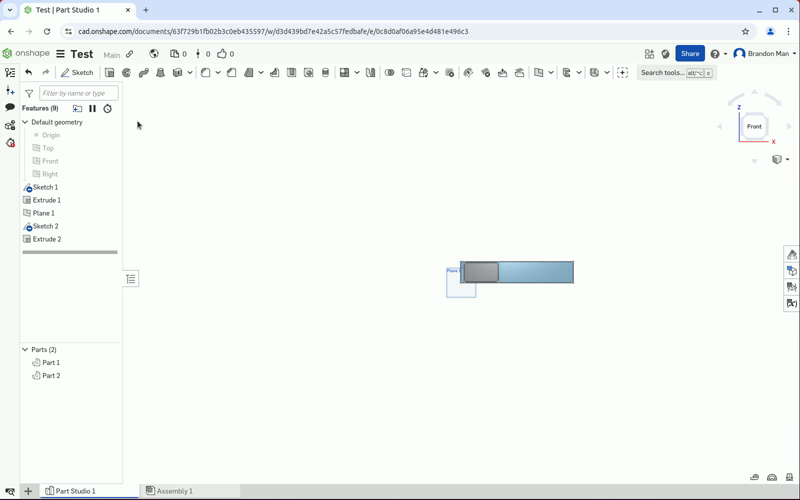
key(shift+7)
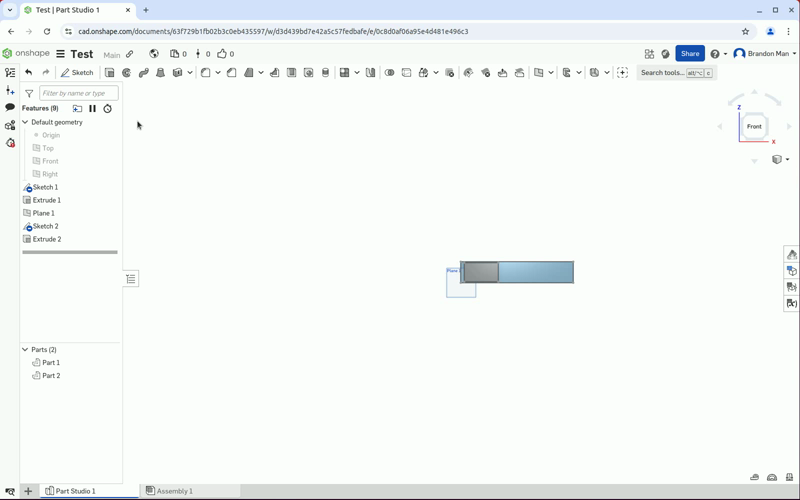
key(left, 2)
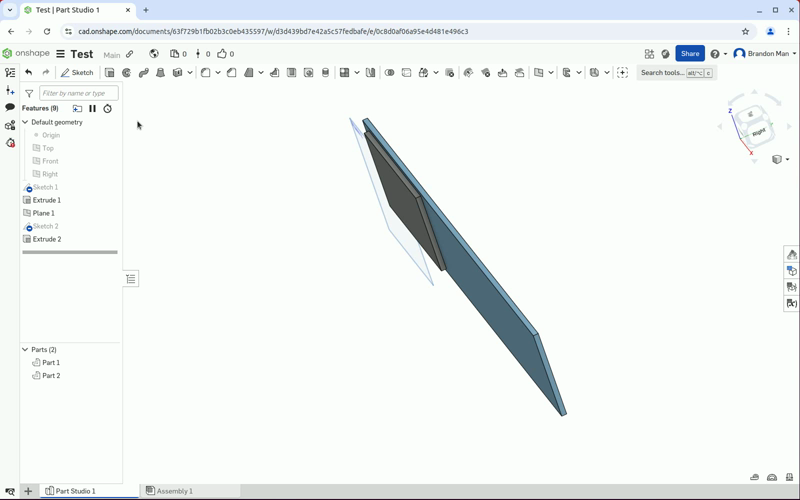
key(down, 2)
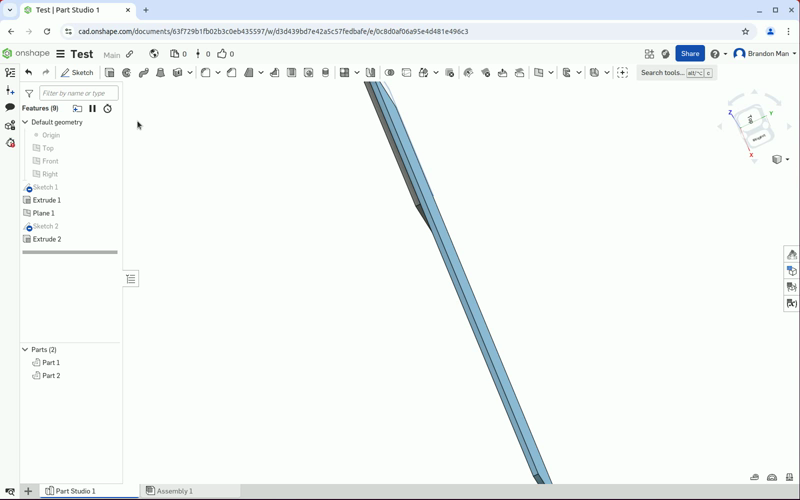
key(up, 2)
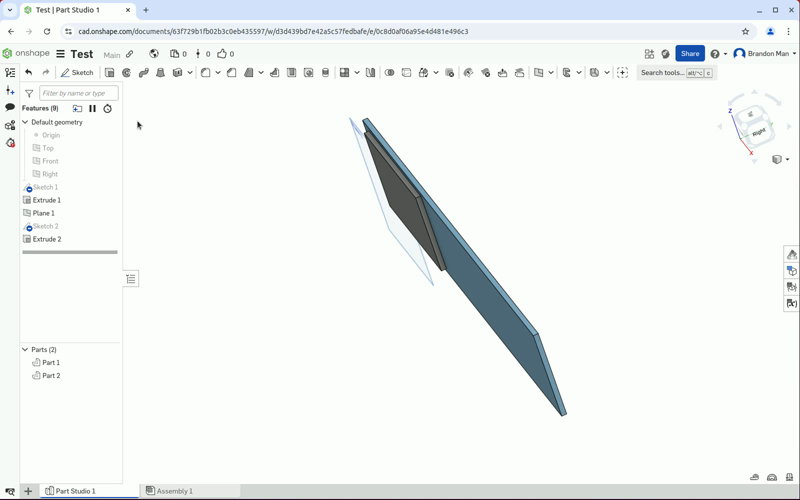
key(right, 2)
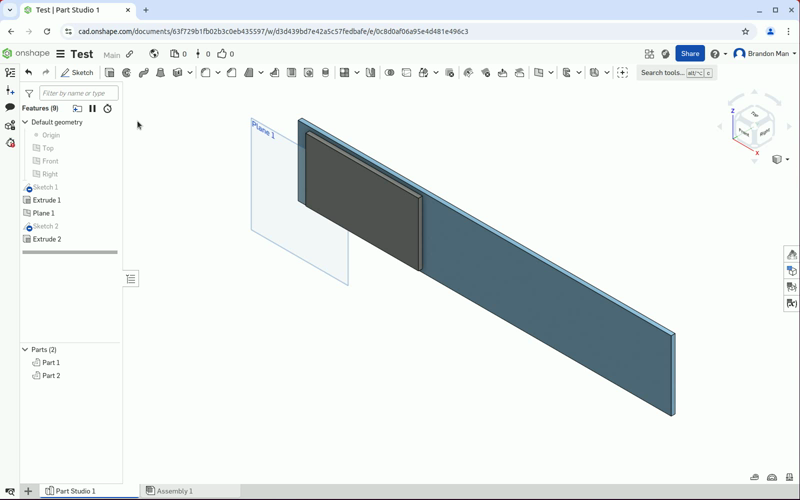
mouse_move(73, 189)
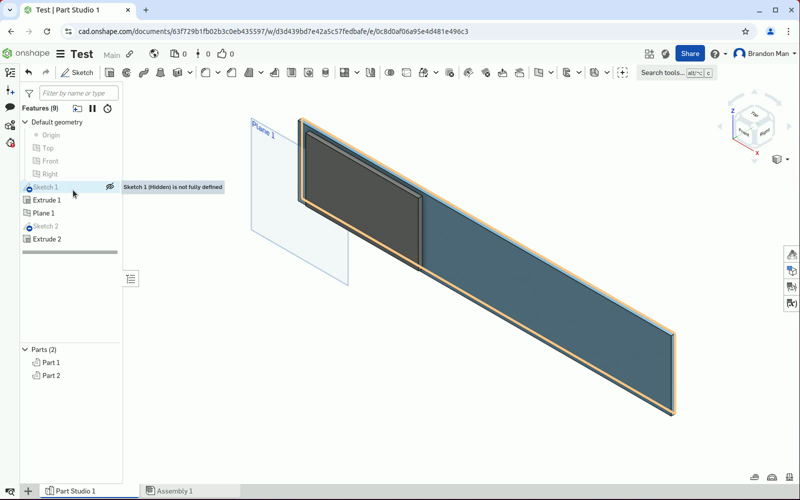
click(73, 189)